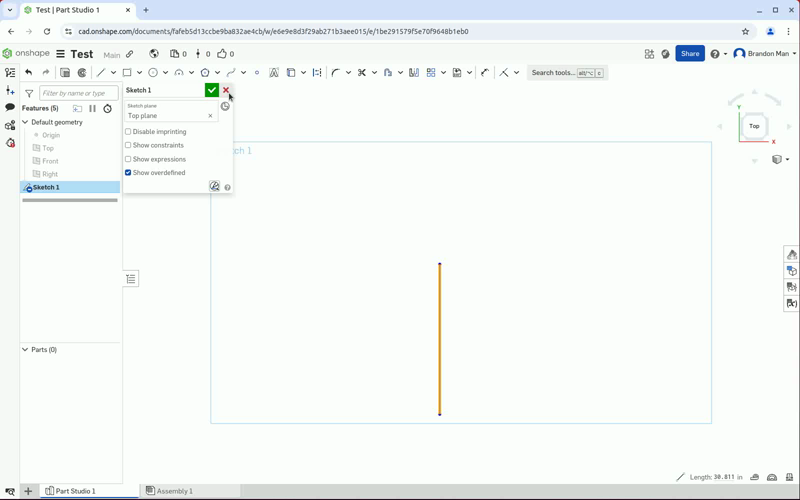
key(shift+h)
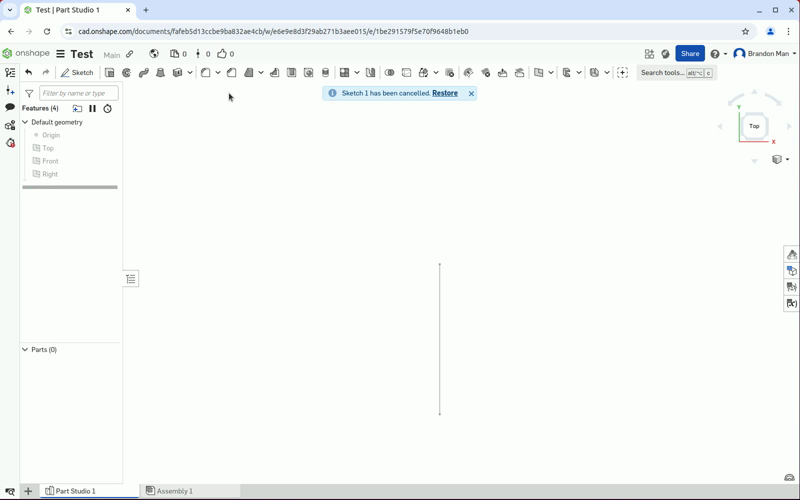
mouse_move(73, 352)
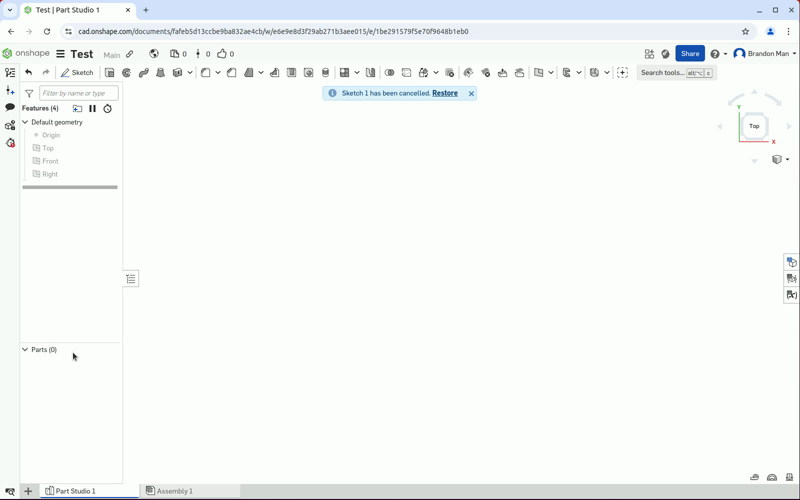
key(y)
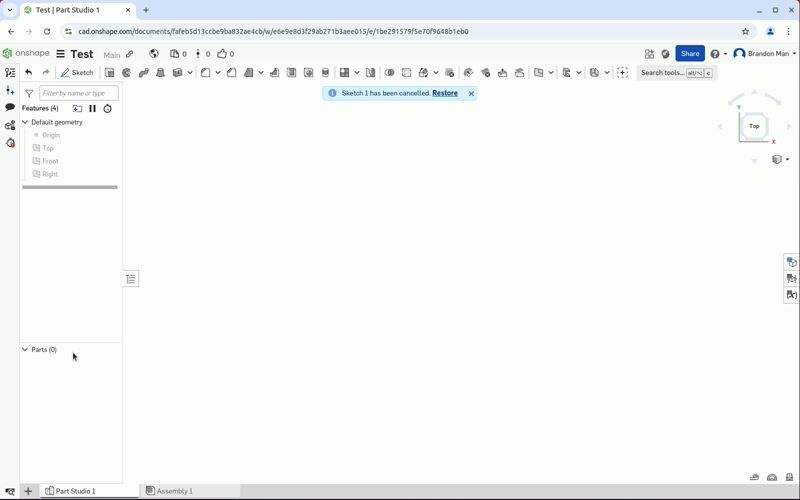
key(shift+p)
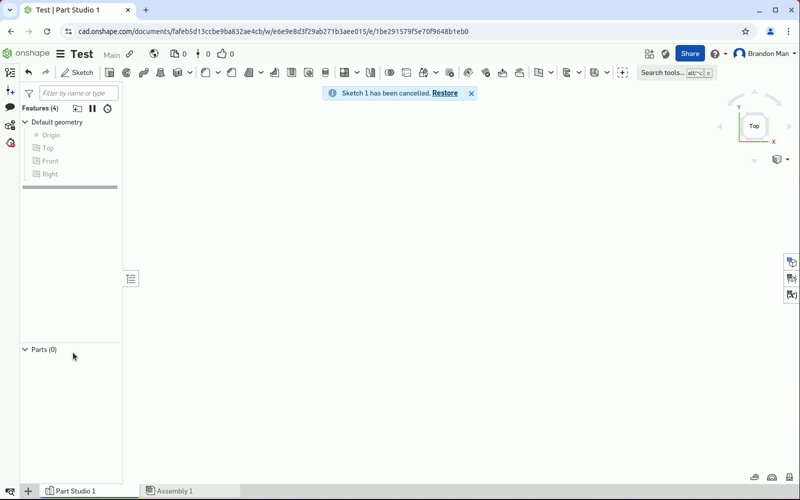
key(space)
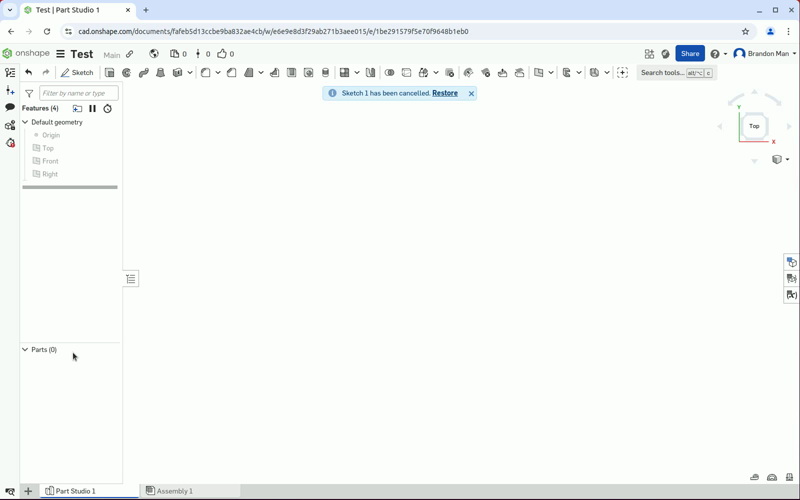
key_down(shift)
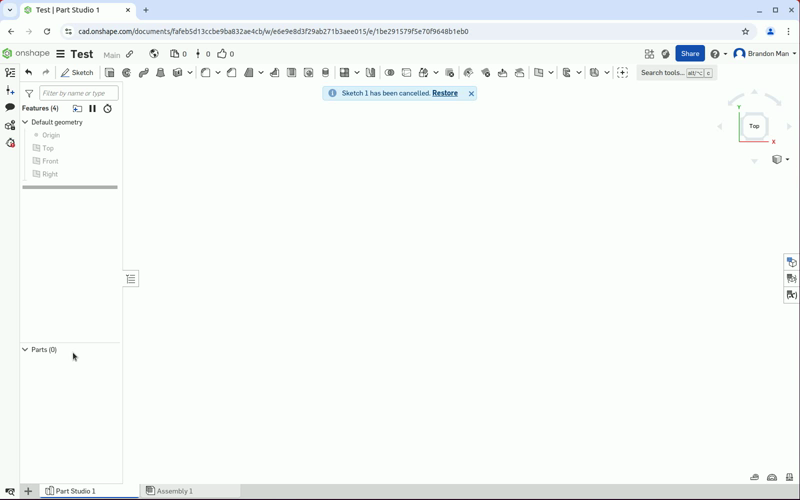
key(up)
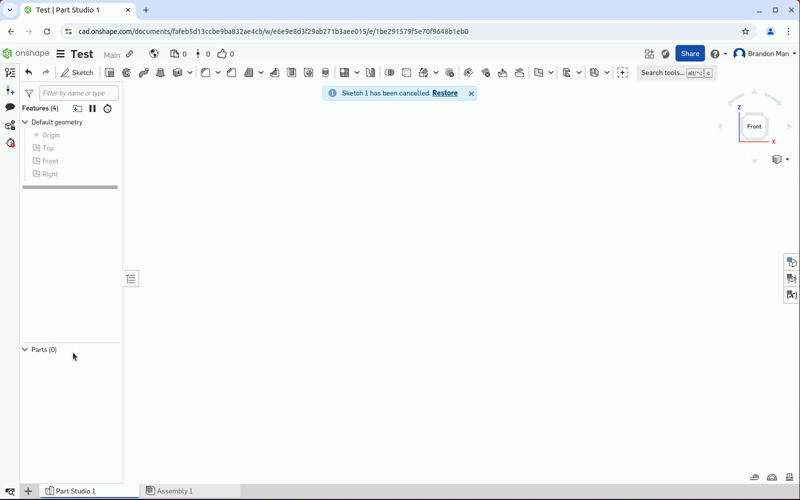
key_up(shift)
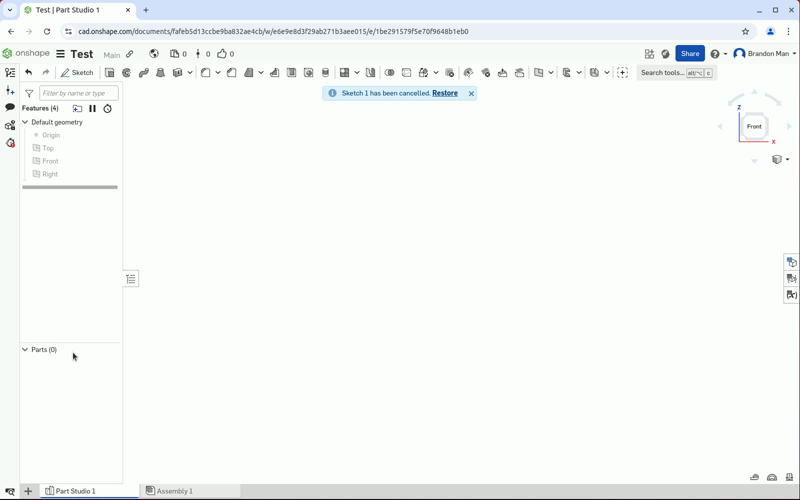
mouse_move(73, 352)
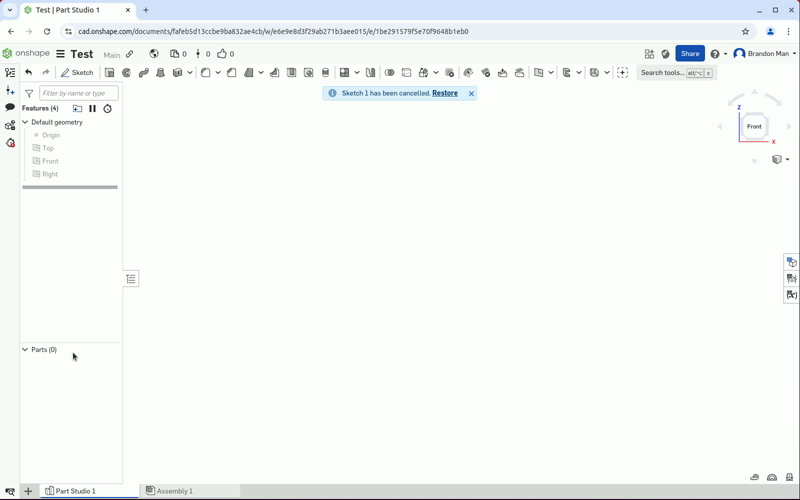
key(shift+y)
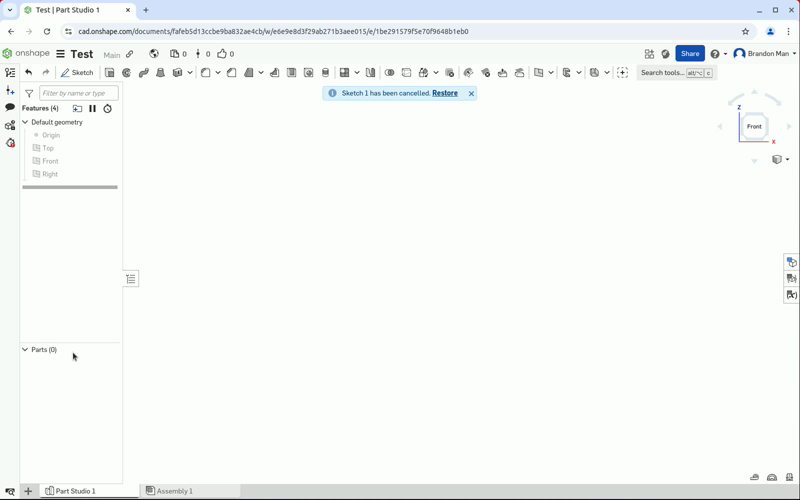
key(shift+s)
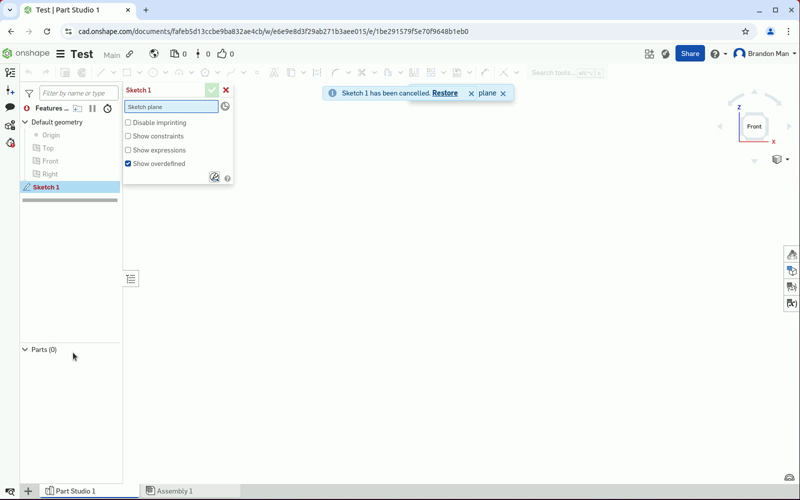
mouse_move(73, 163)
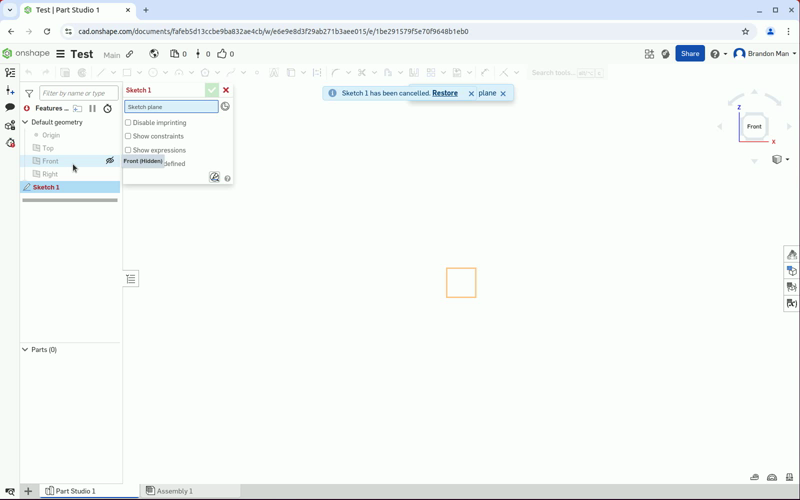
click(73, 163)
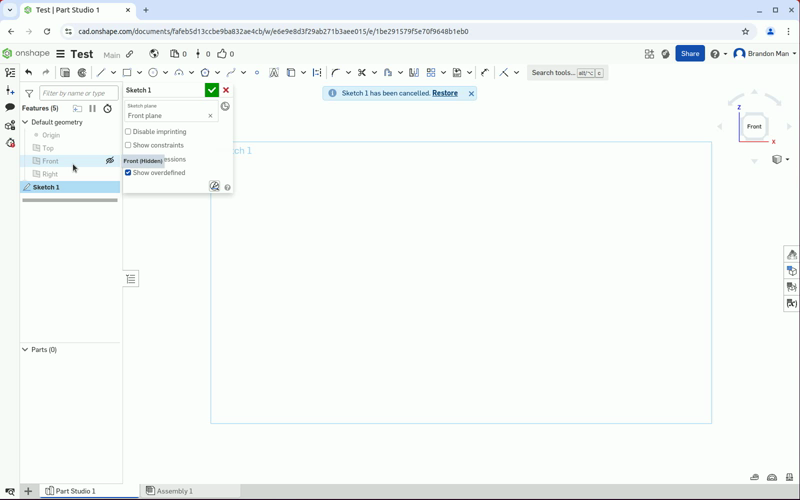
mouse_move(73, 352)
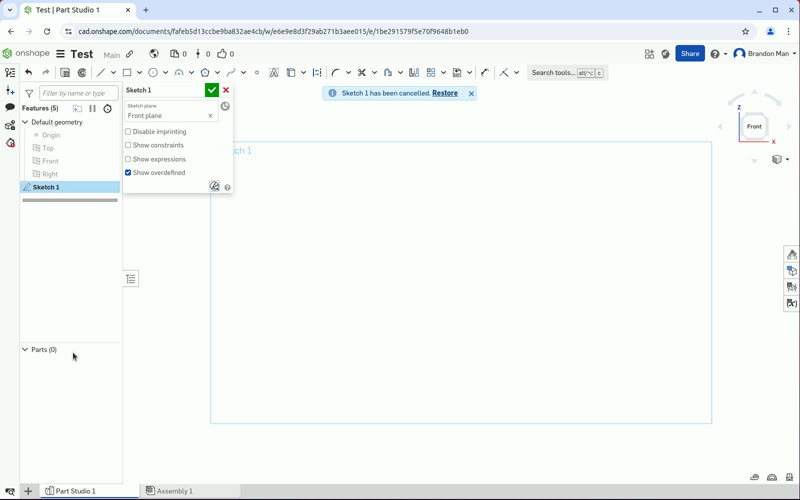
key(y)
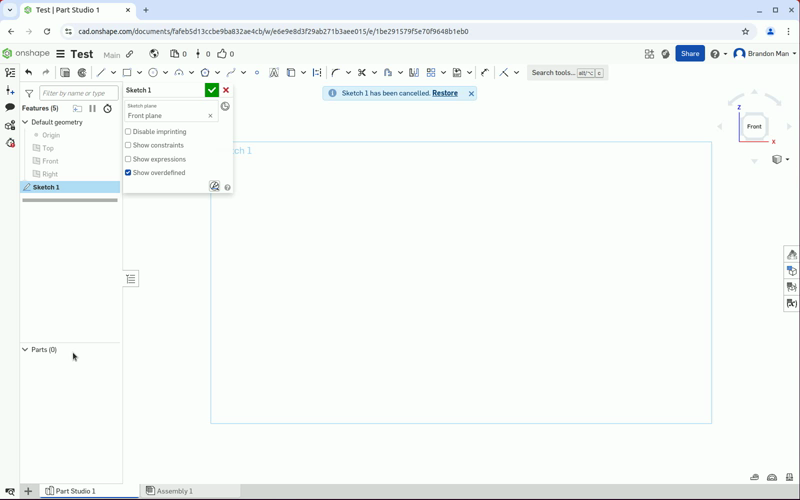
key(l)
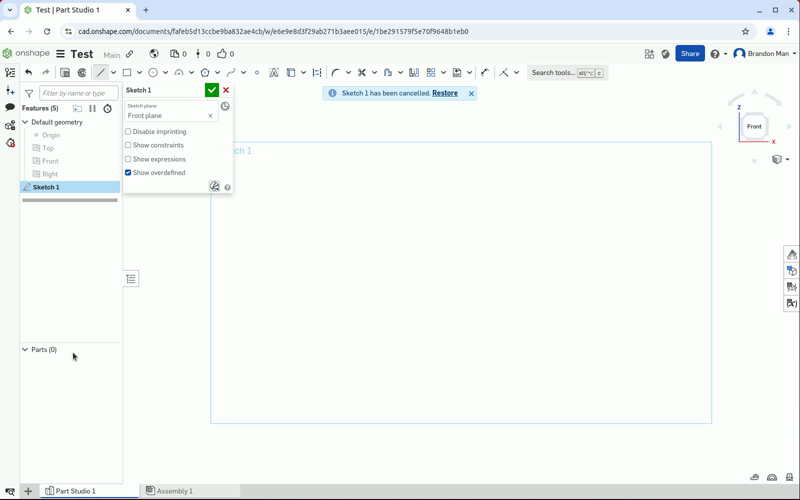
key_down(shift)
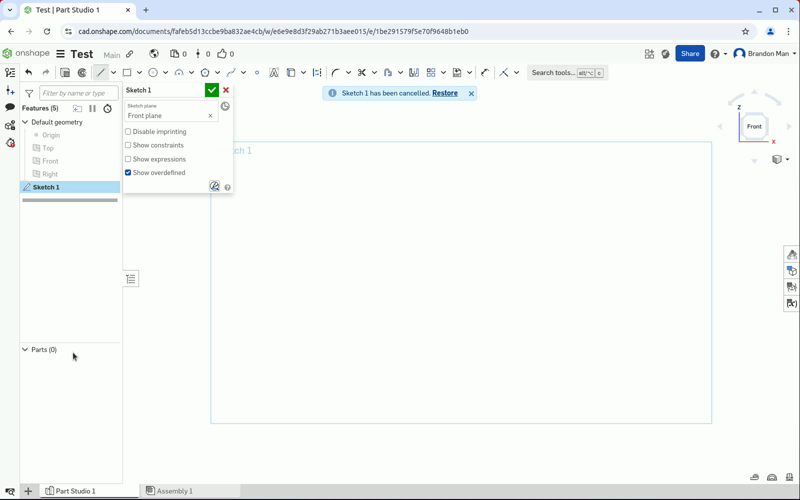
mouse_move(478, 347)
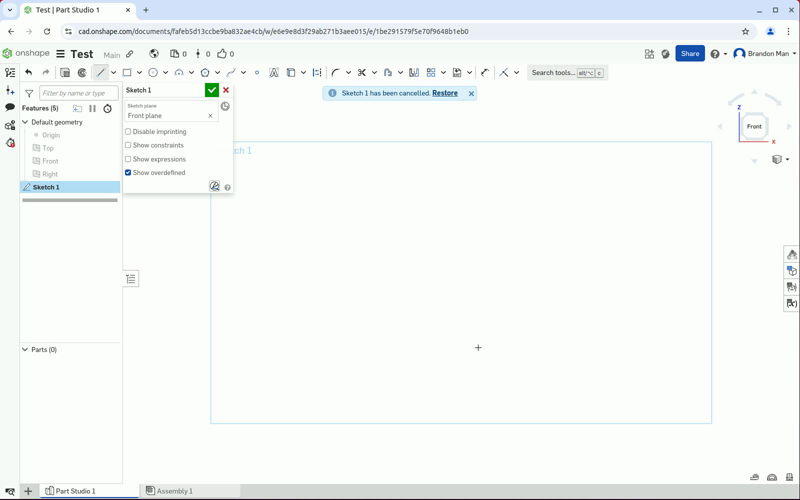
click(478, 347)
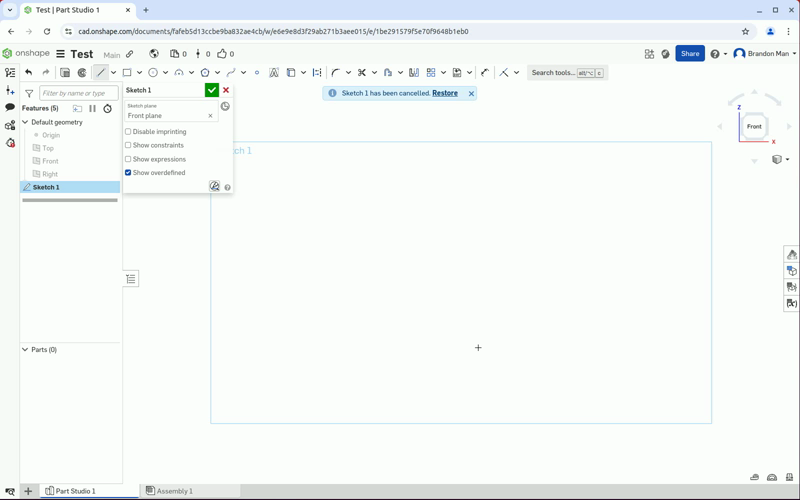
key_up(shift)
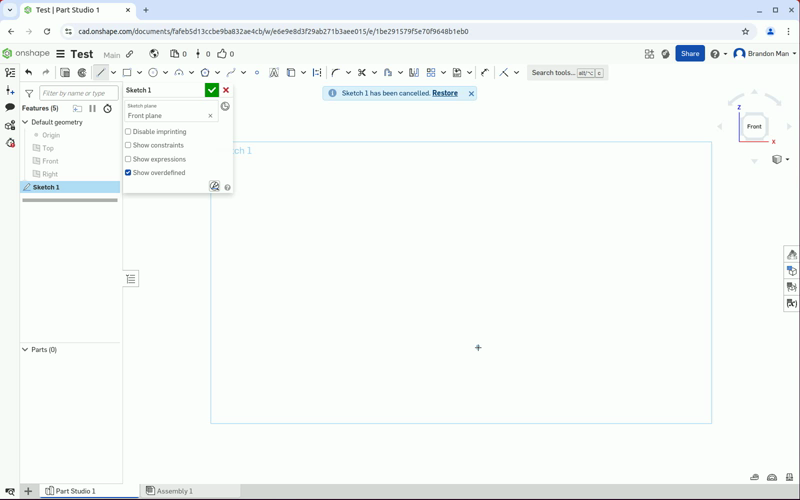
key_down(shift)
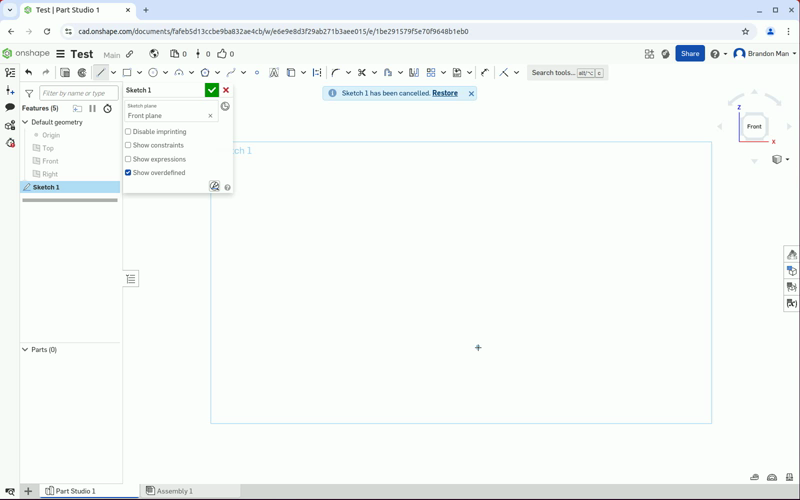
mouse_move(547, 347)
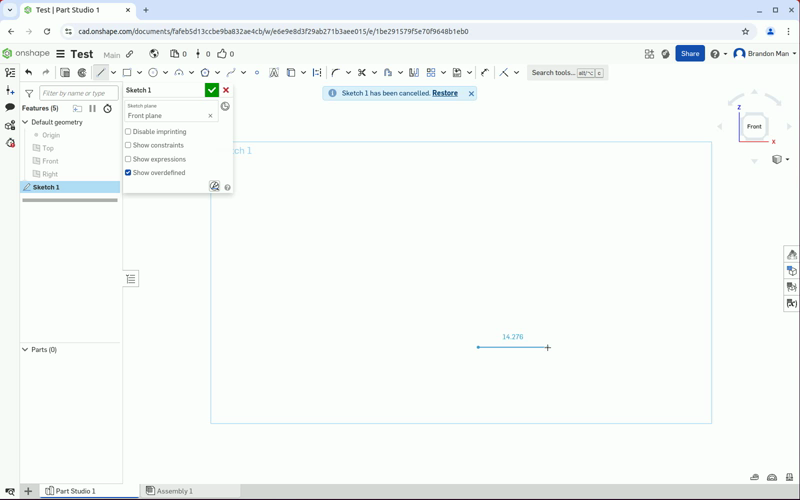
click(547, 347)
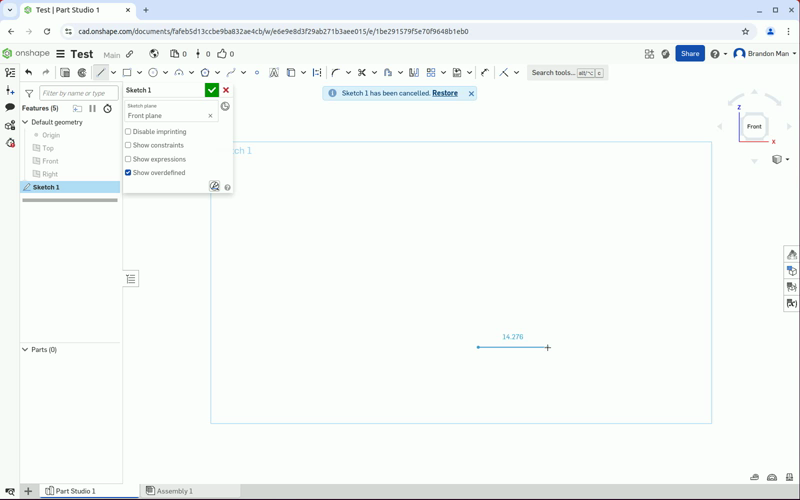
key_up(shift)
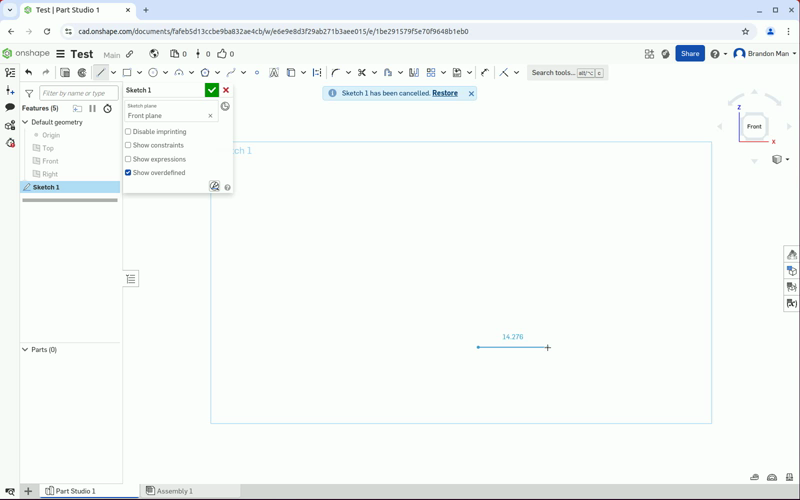
key_down(shift)
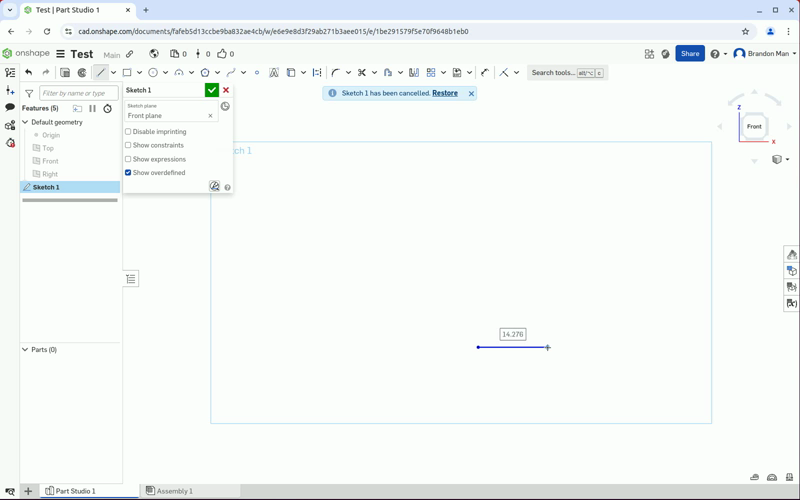
mouse_move(547, 252)
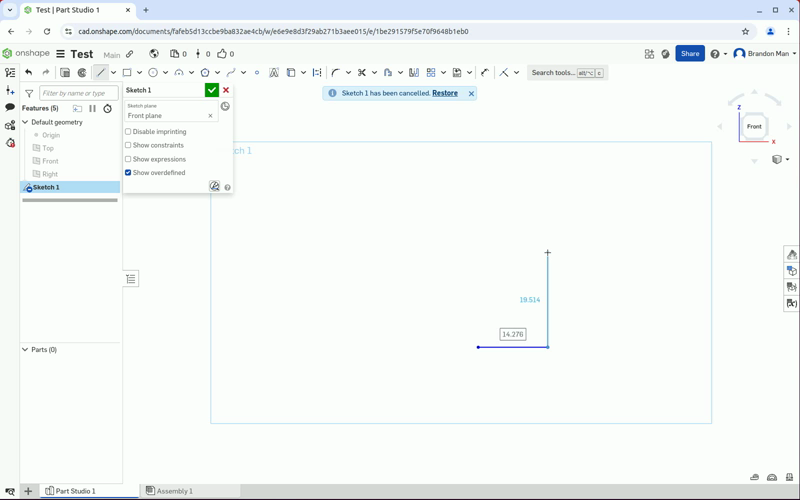
click(547, 252)
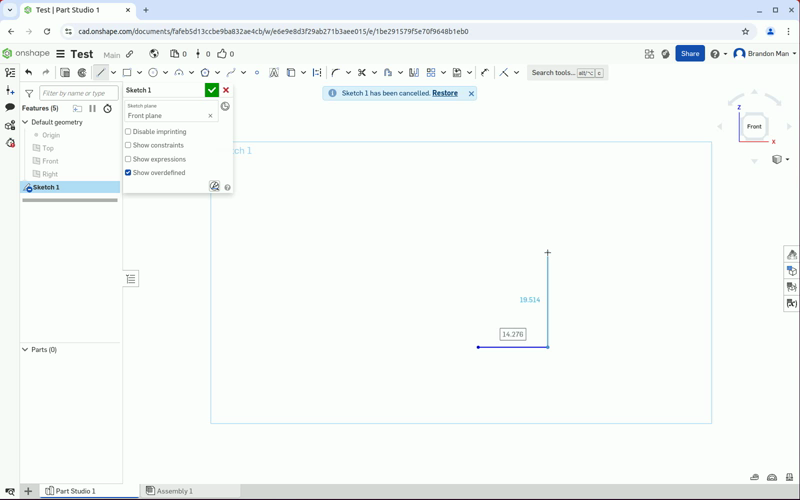
key_up(shift)
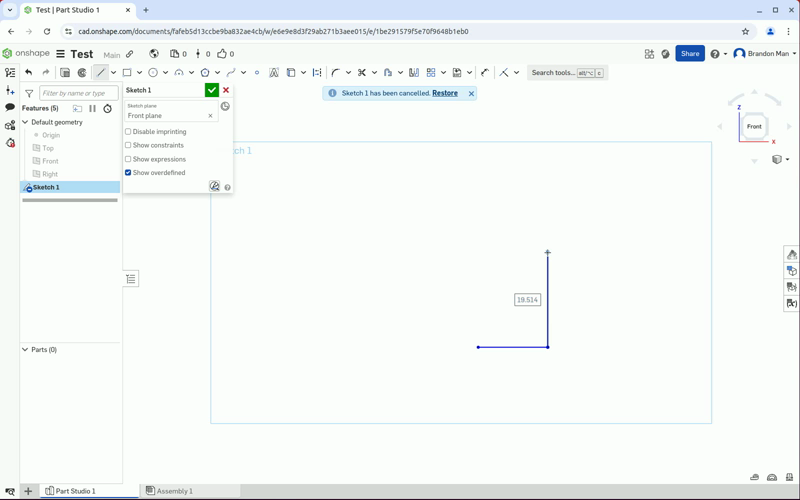
key_down(shift)
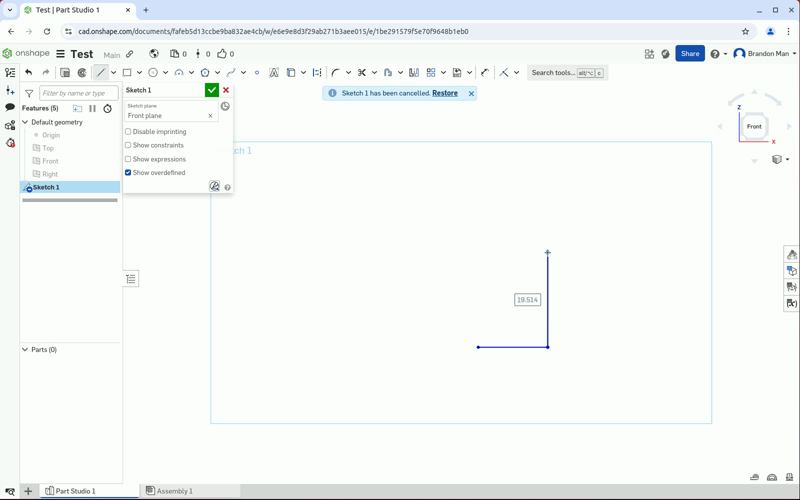
mouse_move(577, 252)
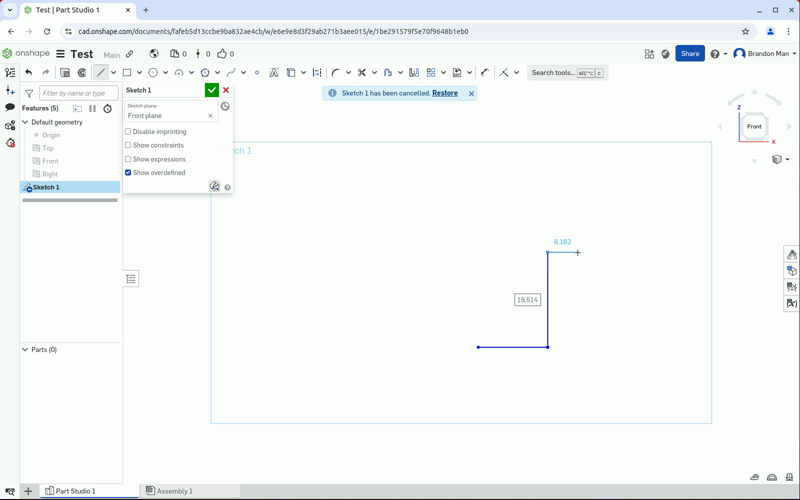
mouse_move(500, 252)
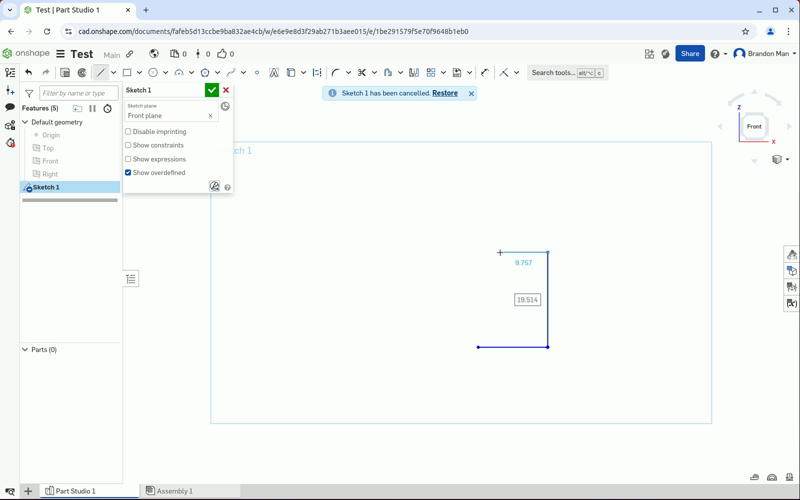
click(500, 252)
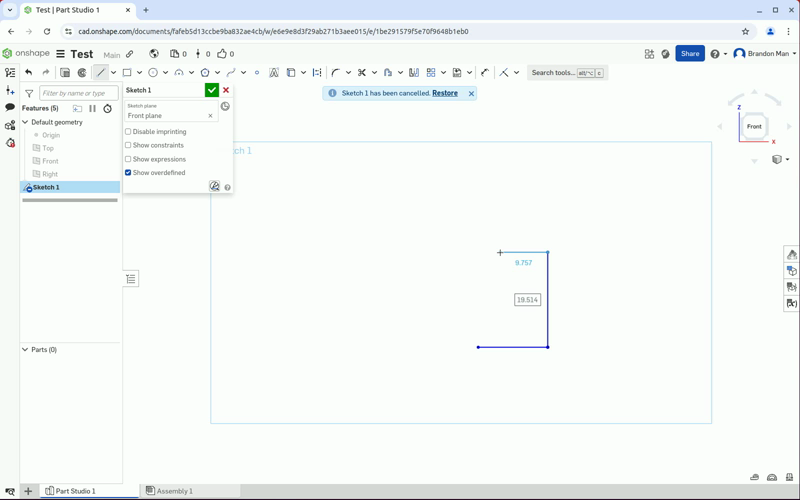
key_up(shift)
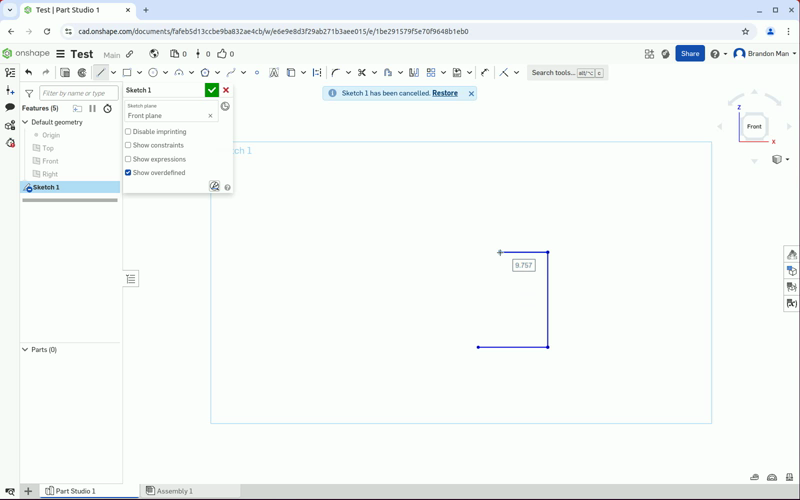
key_down(shift)
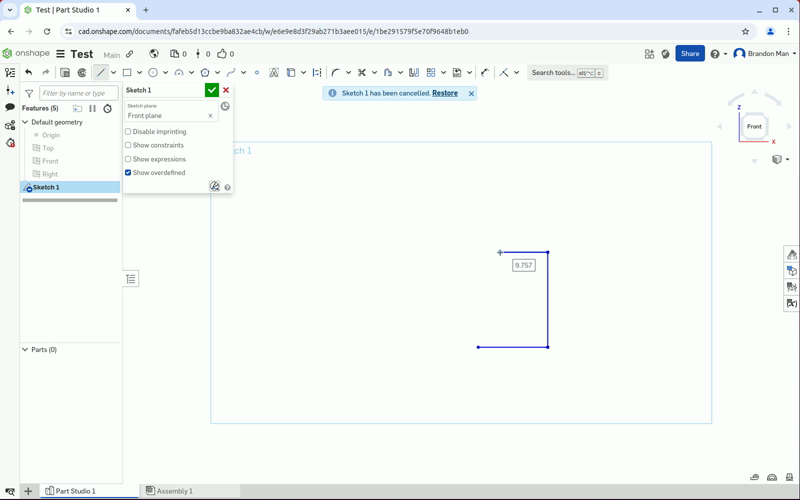
mouse_move(478, 347)
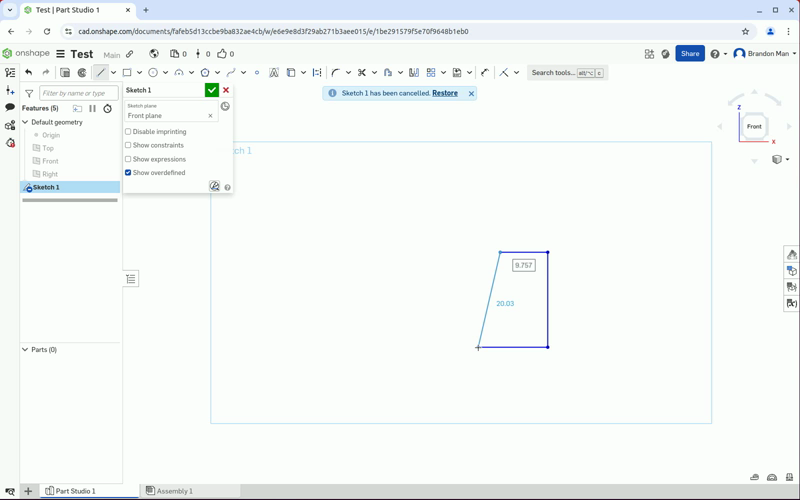
key_up(shift)
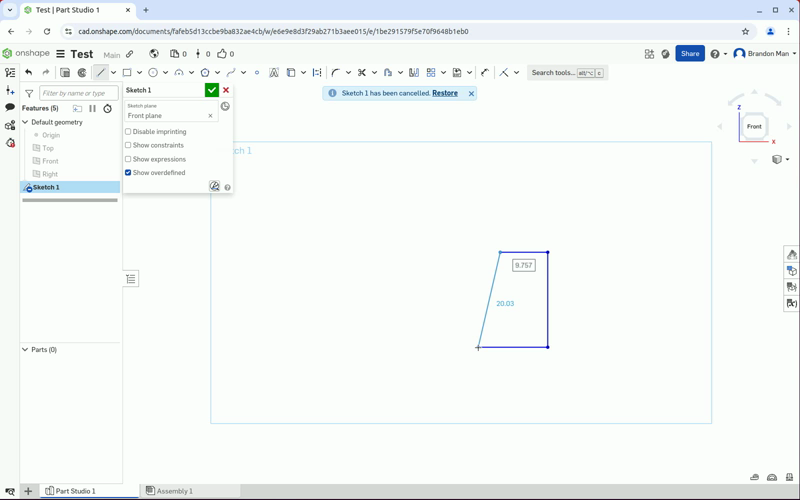
click(478, 347)
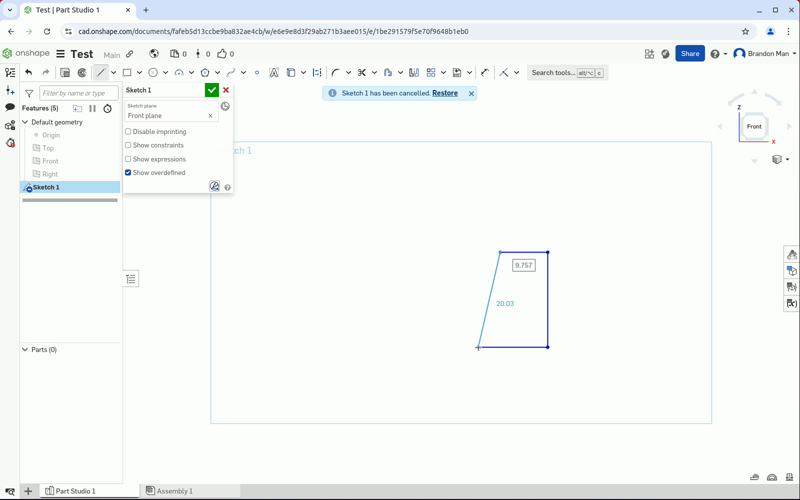
key(esc)
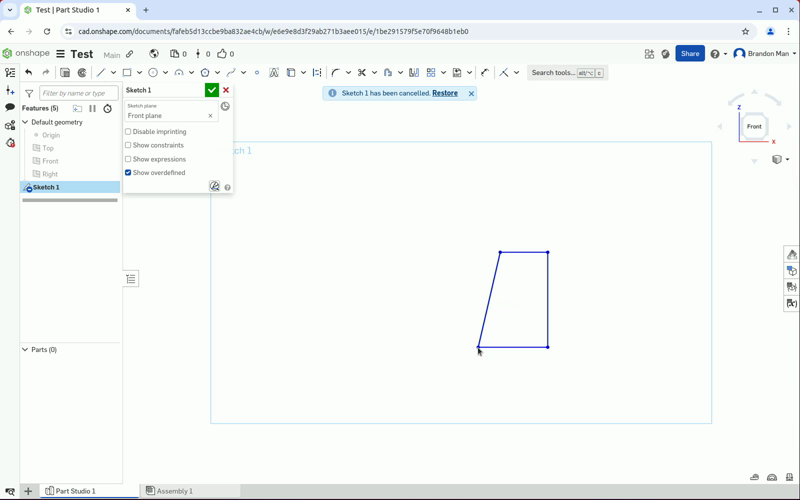
mouse_move(526, 311)
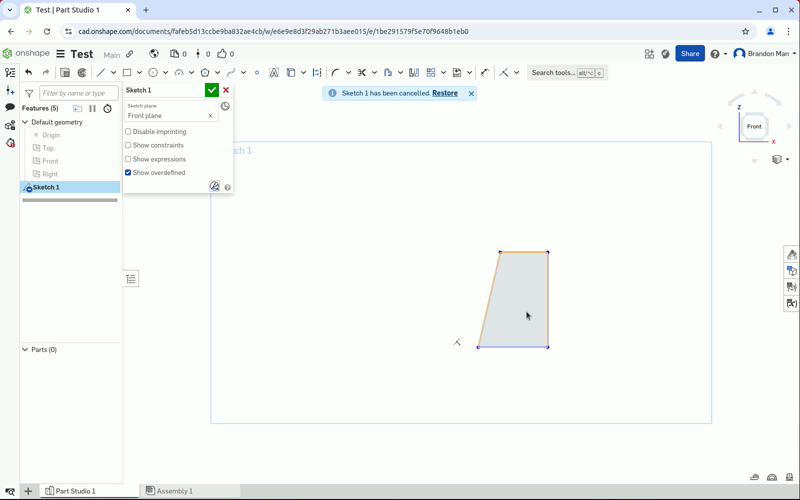
click(526, 311)
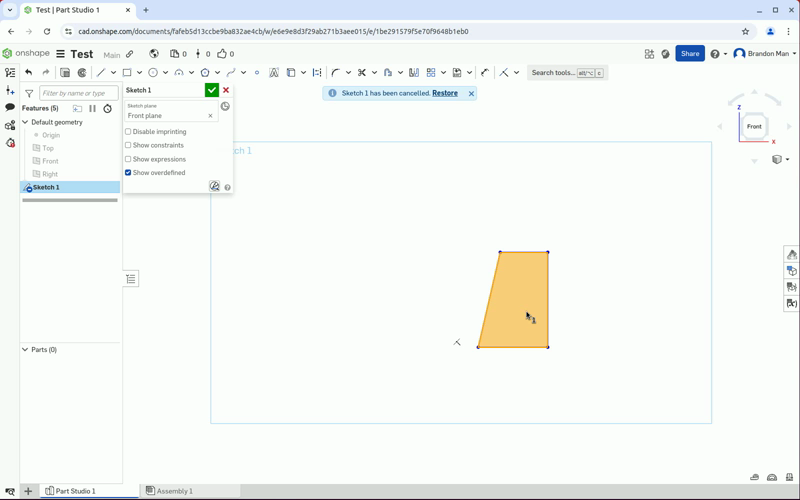
mouse_move(73, 352)
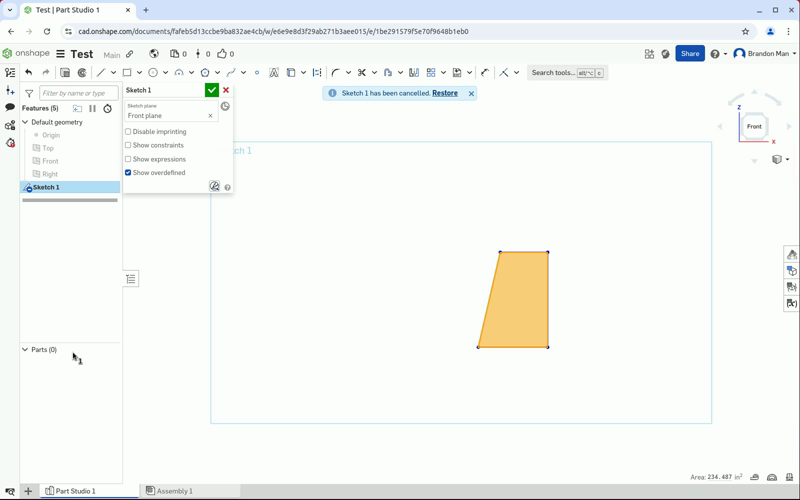
key(shift+y)
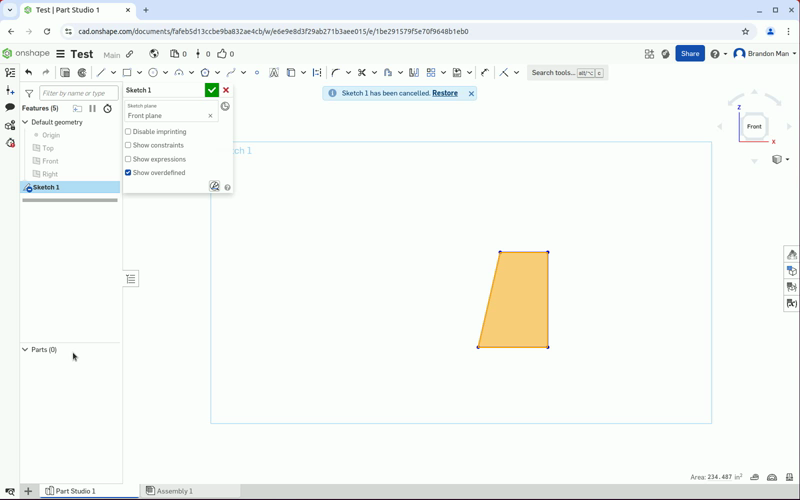
key(shift+e)
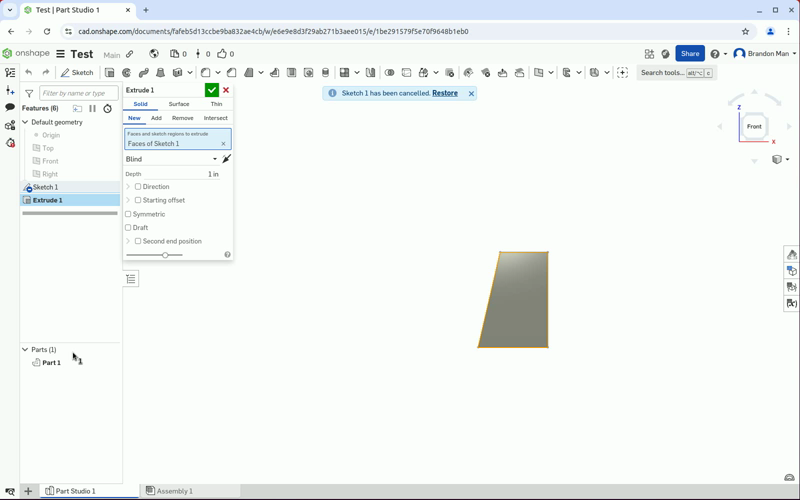
mouse_move(143, 106)
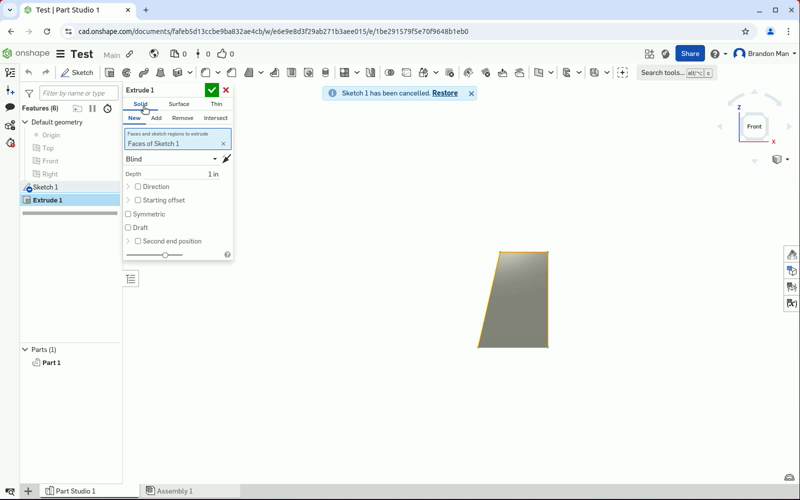
click(143, 106)
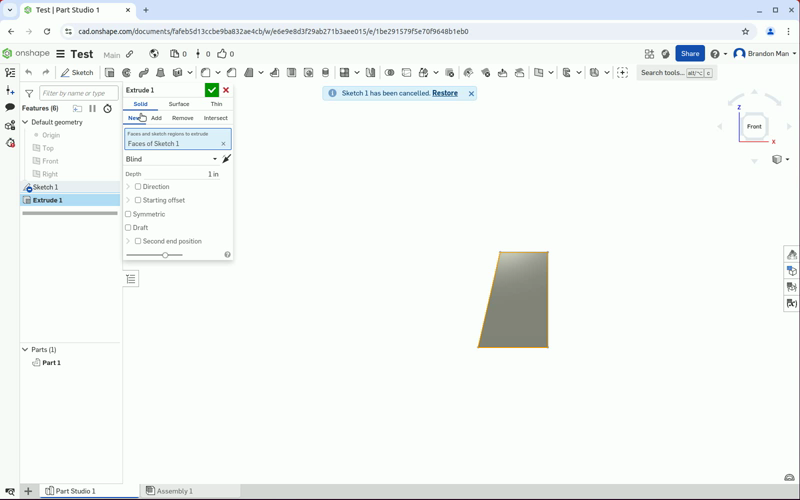
mouse_move(137, 120)
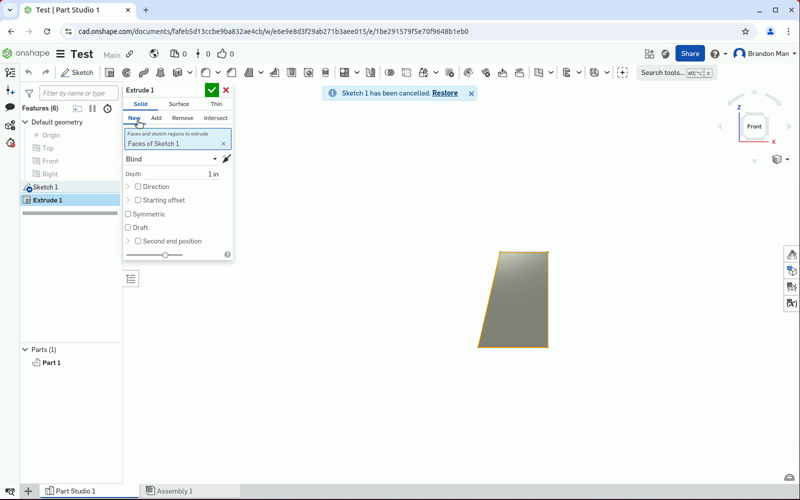
click(137, 120)
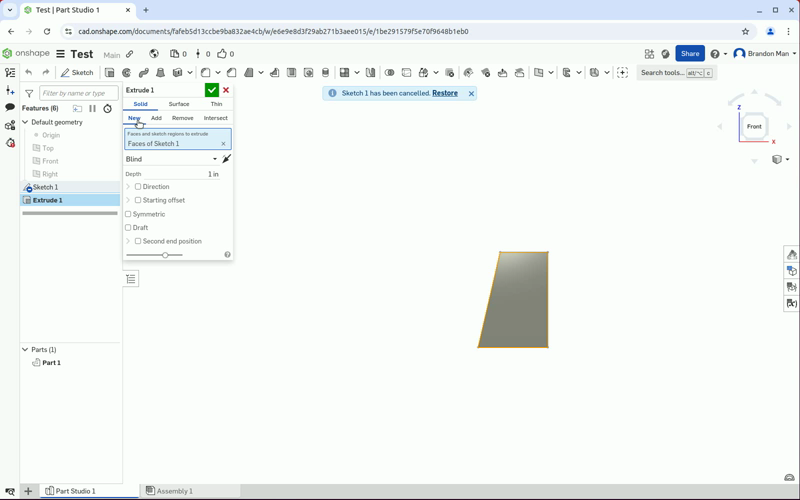
key(tab, 4)
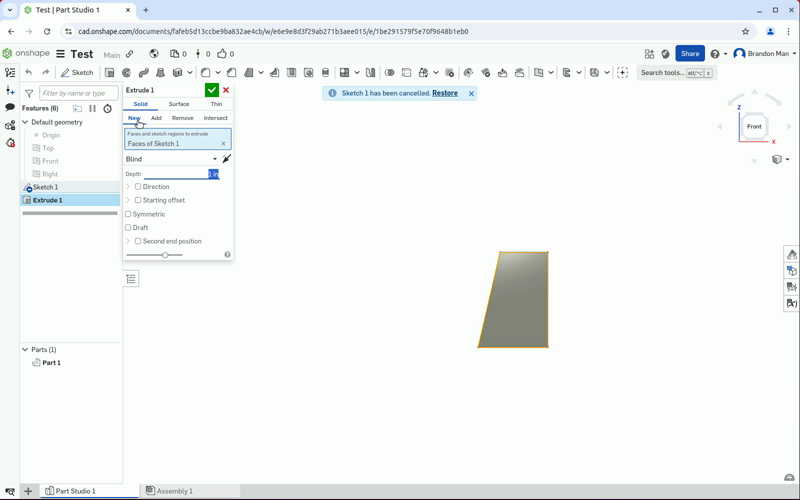
text(10.591)
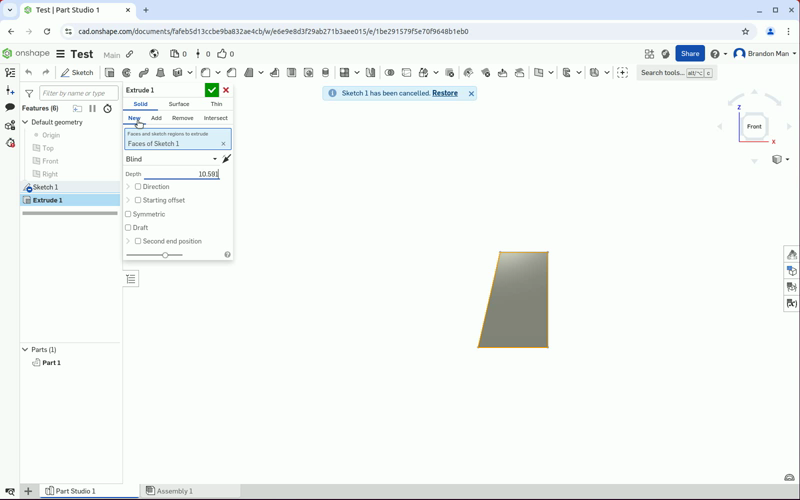
key(enter)
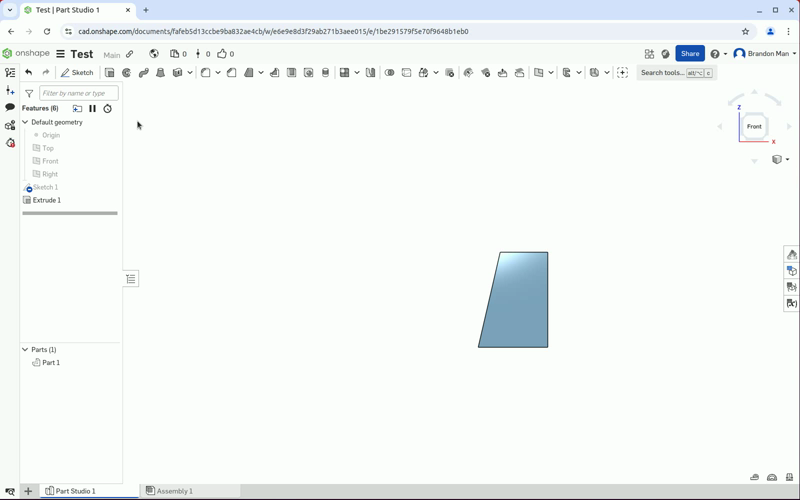
key(shift+h)
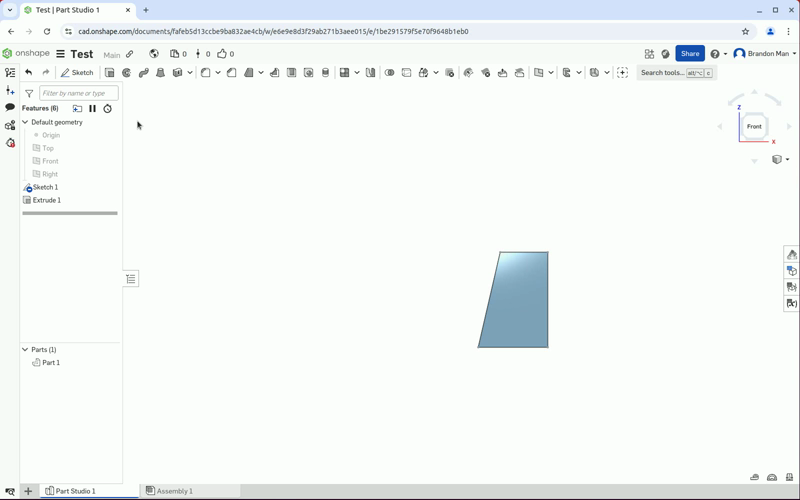
key(shift+h)
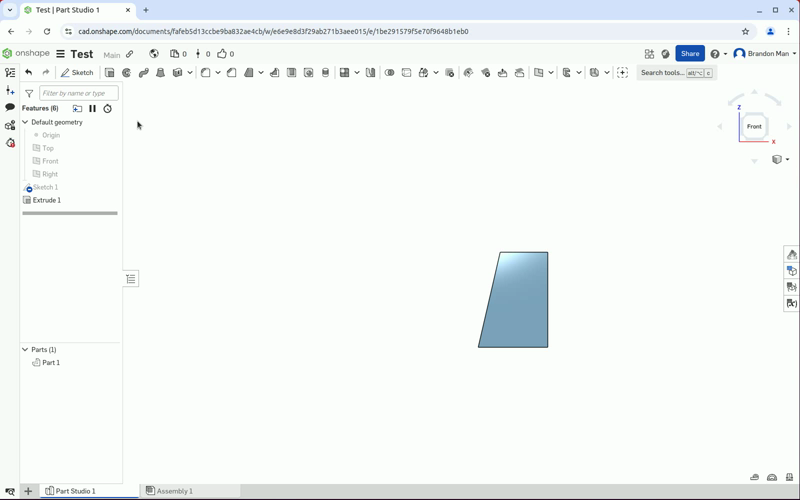
mouse_move(73, 189)
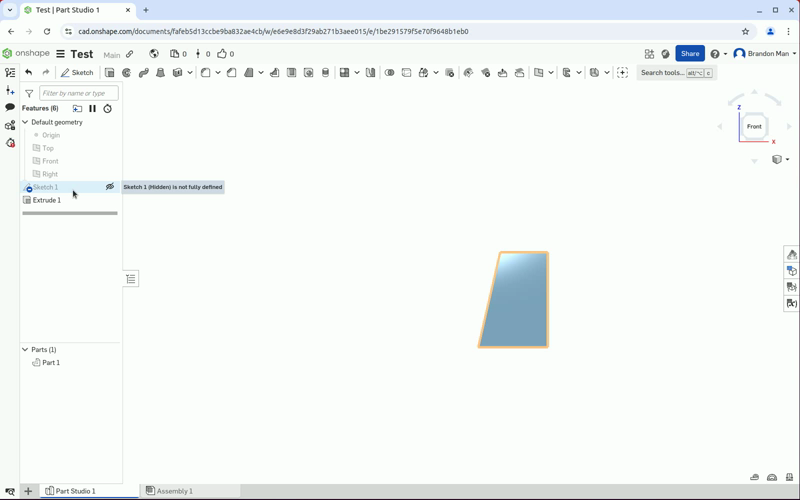
click(73, 189)
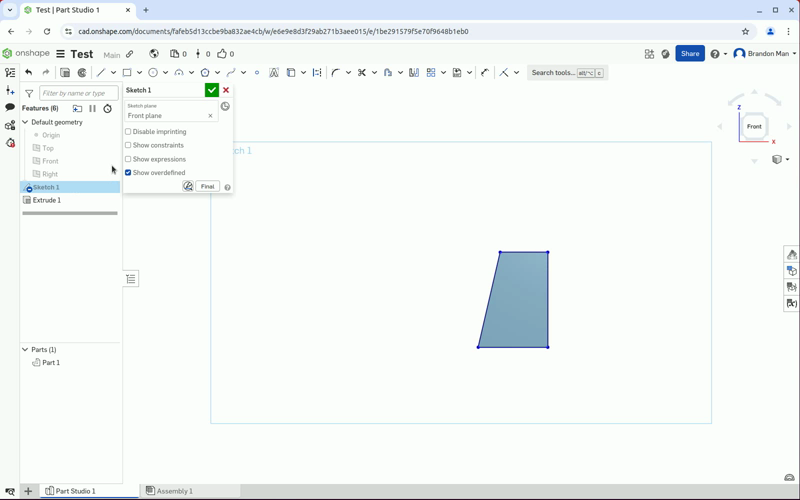
mouse_move(229, 92)
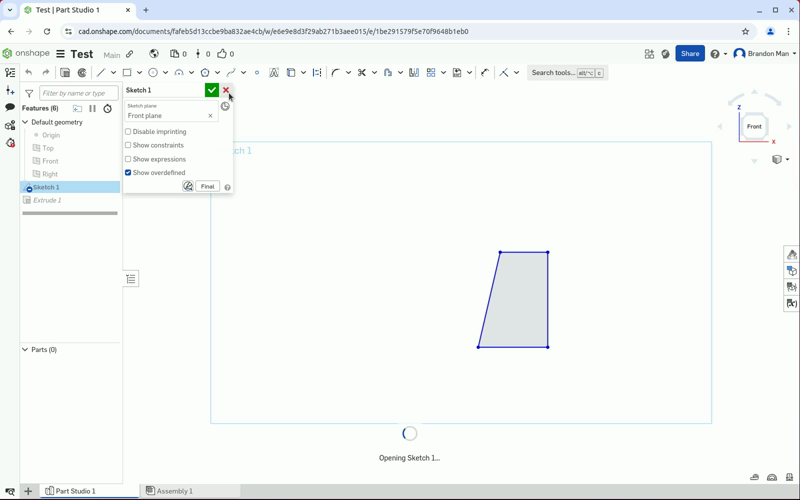
click(229, 92)
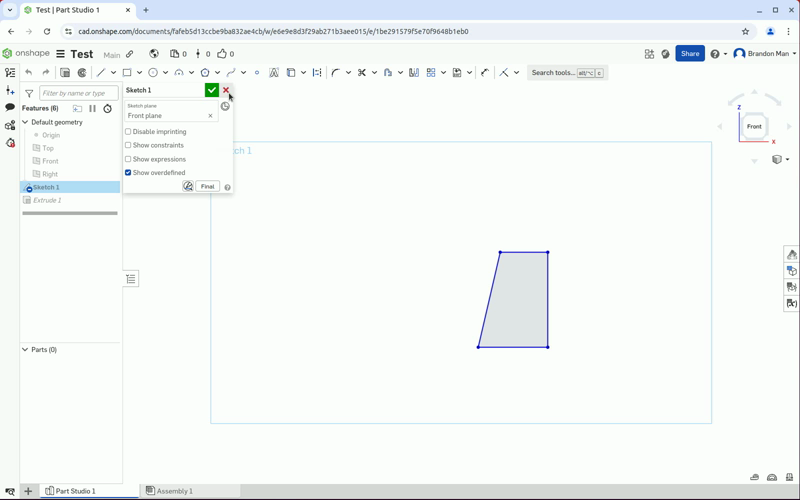
key(shift+s)
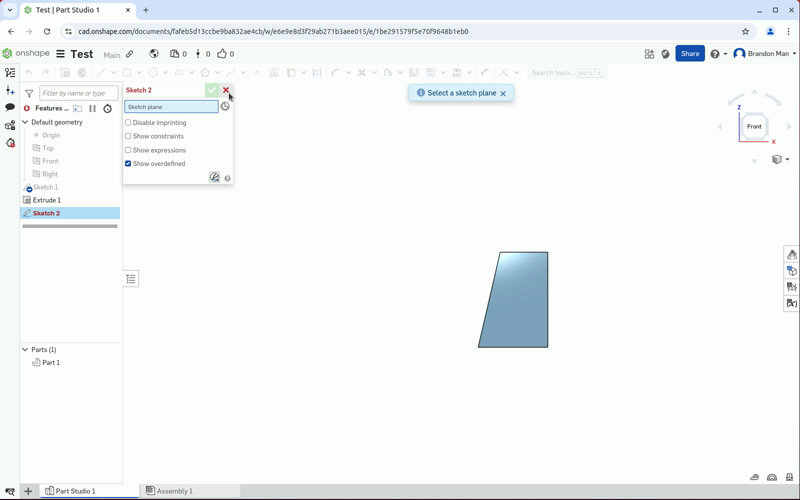
mouse_move(73, 163)
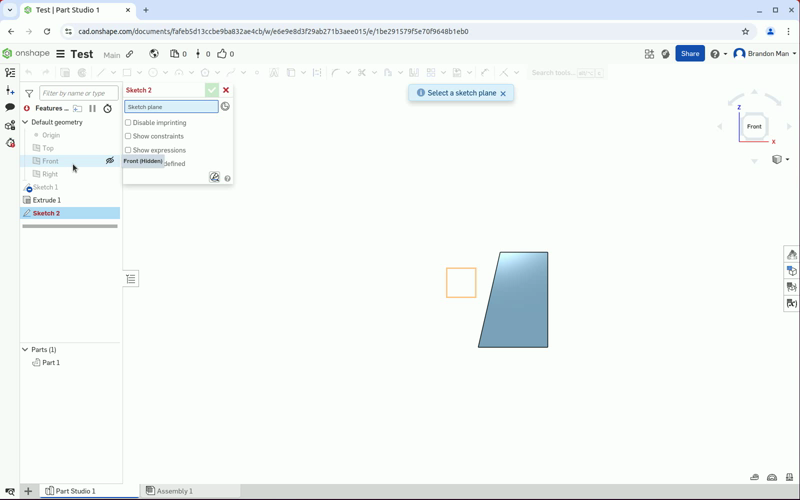
click(73, 163)
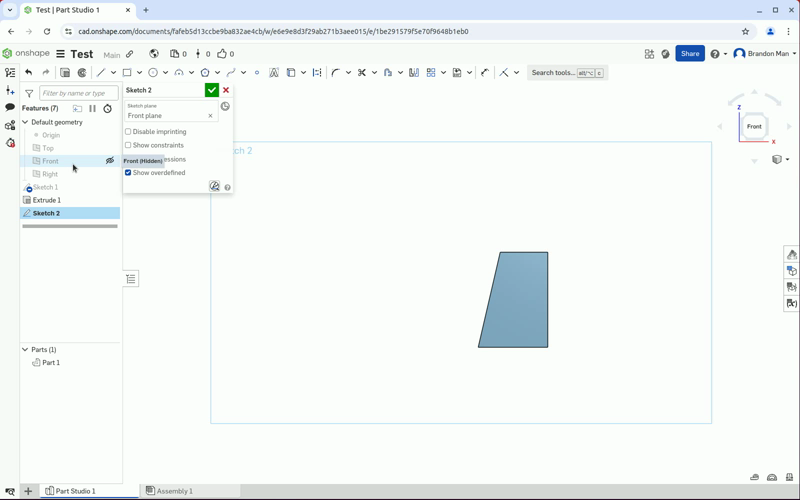
mouse_move(73, 352)
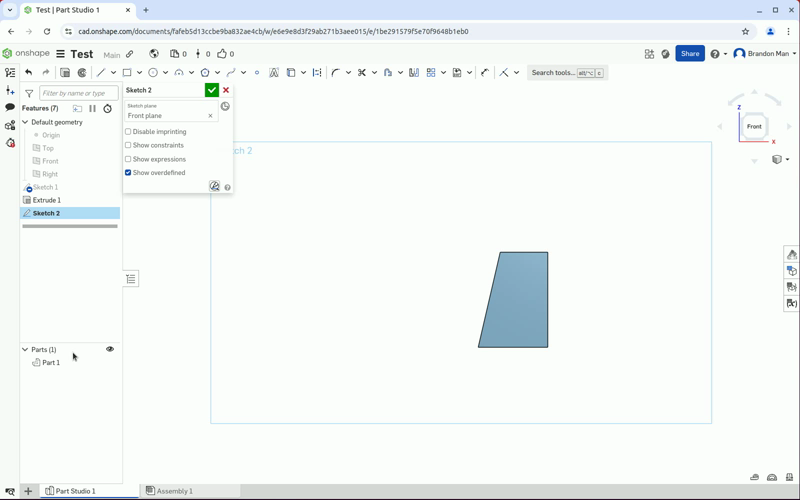
key(y)
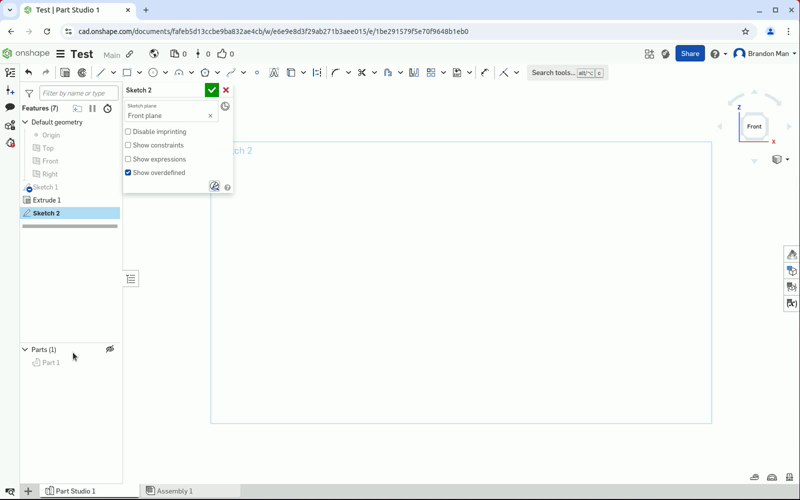
key(l)
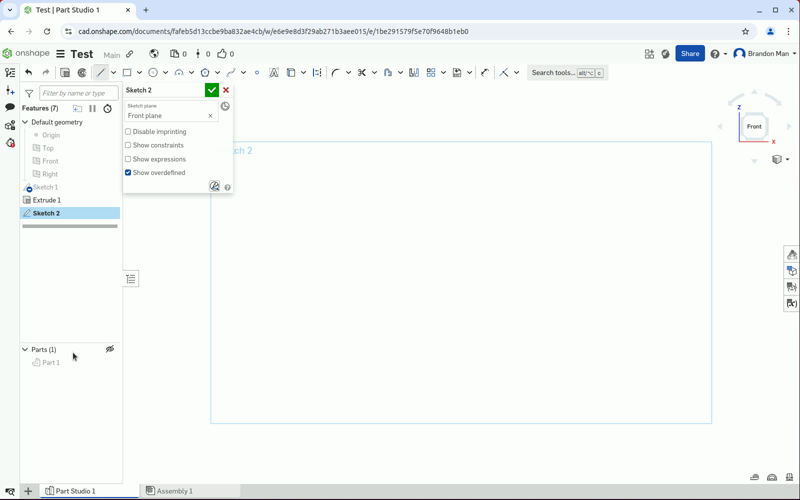
key_down(shift)
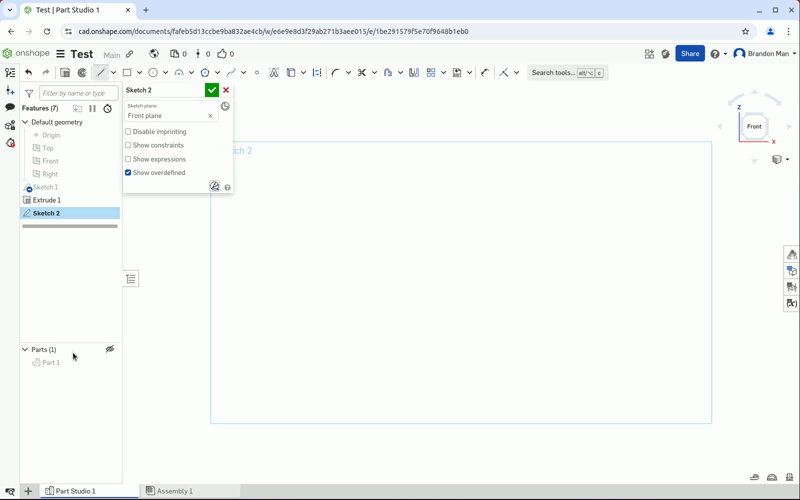
mouse_move(348, 347)
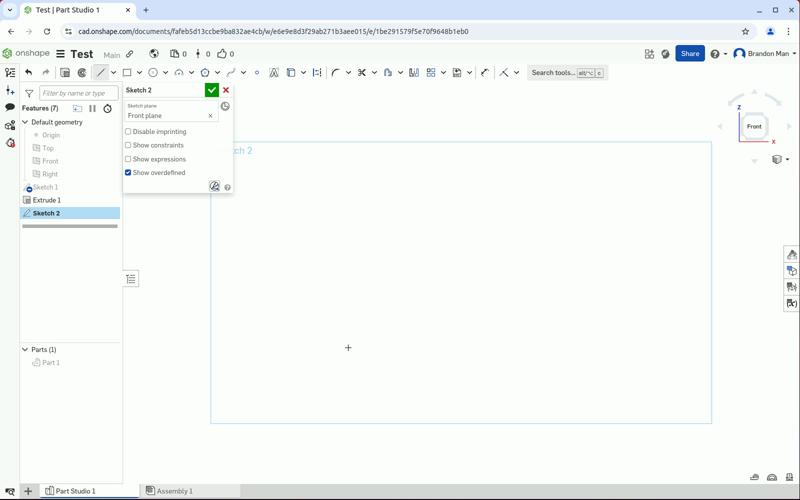
click(348, 347)
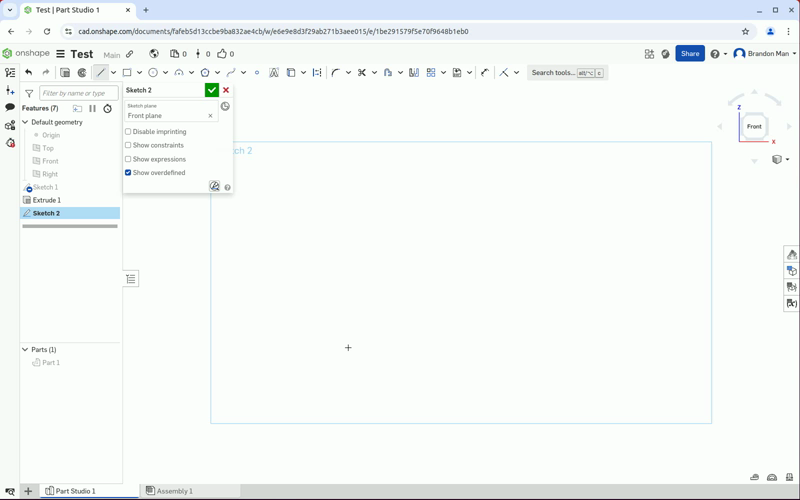
key_up(shift)
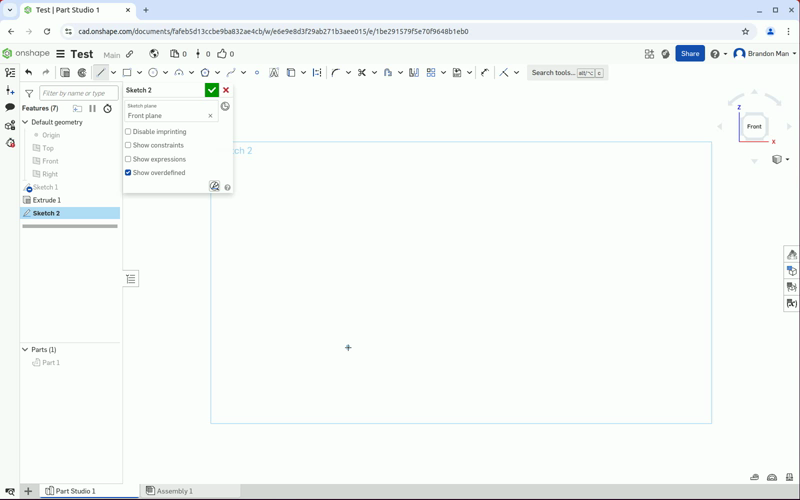
key_down(shift)
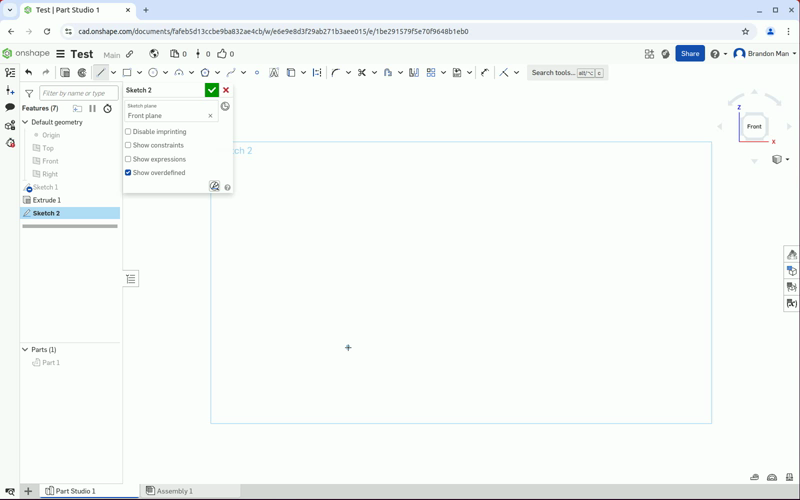
mouse_move(417, 347)
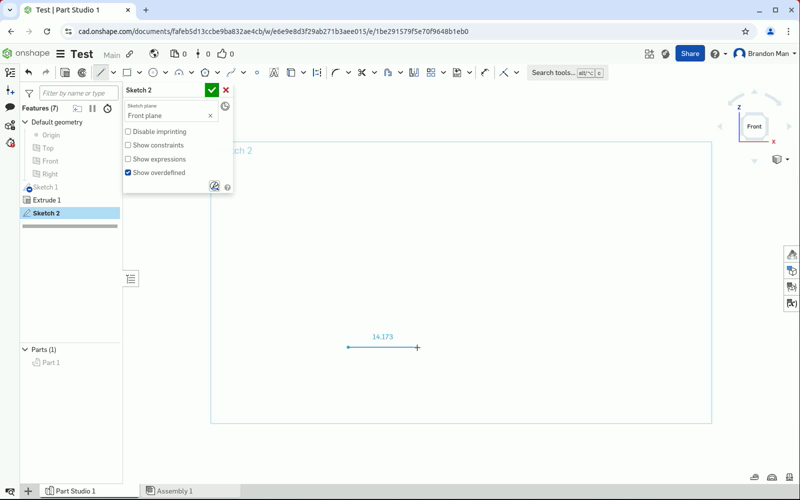
click(417, 347)
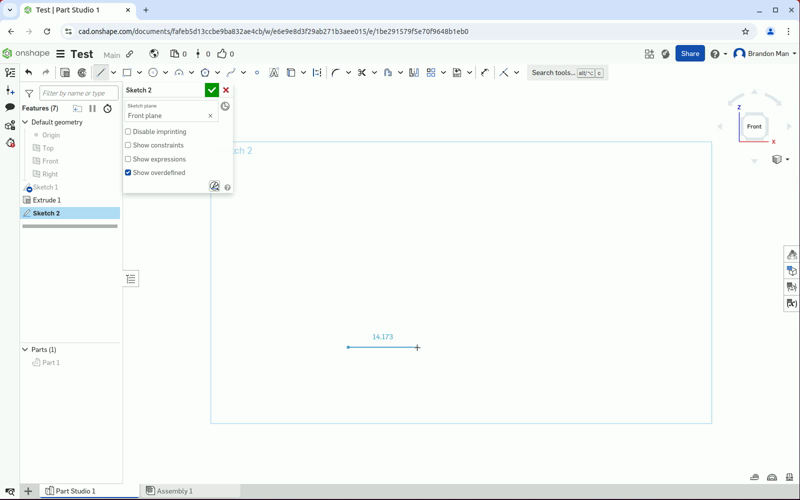
key_up(shift)
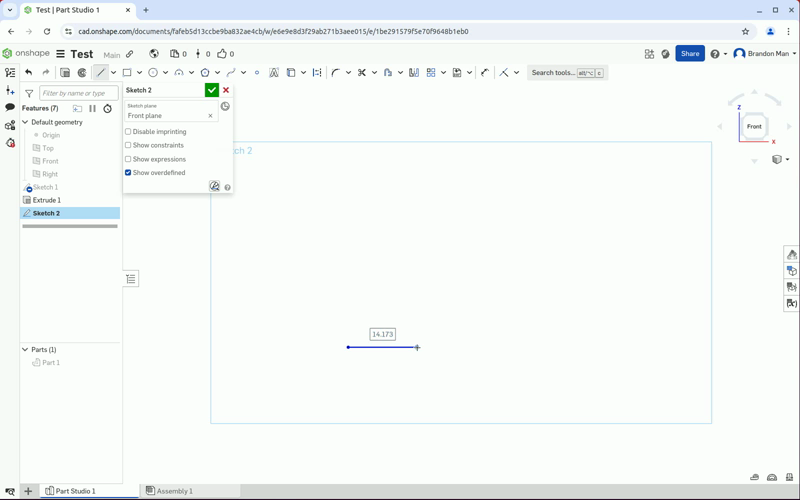
key_down(shift)
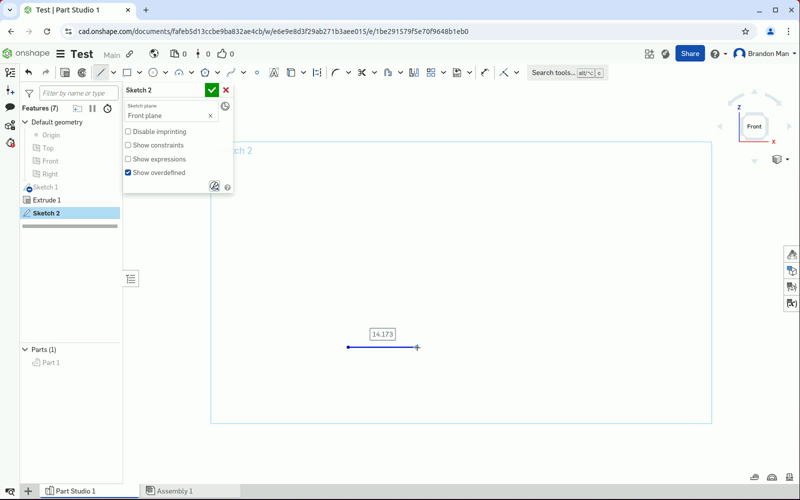
mouse_move(396, 252)
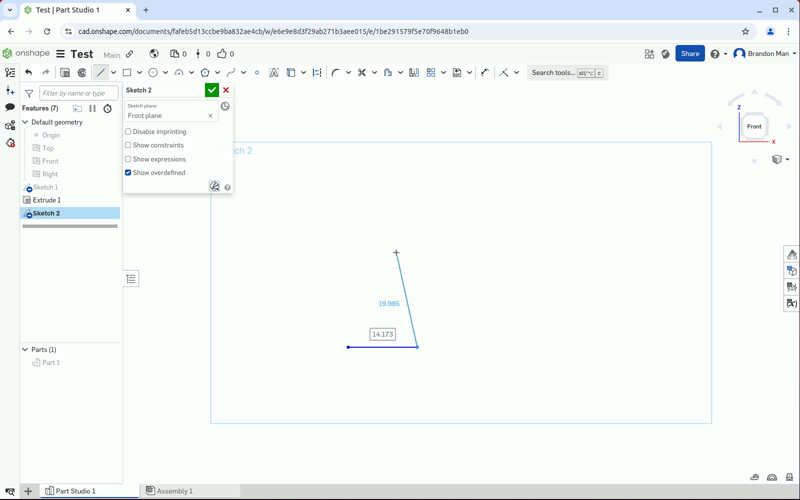
click(396, 252)
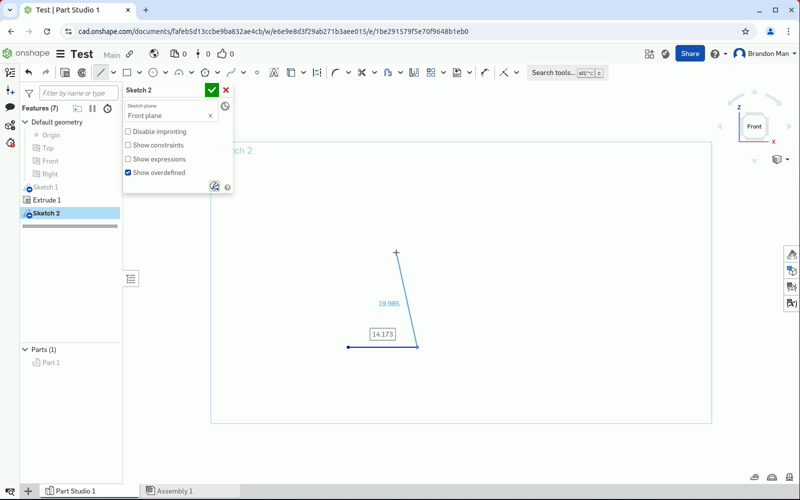
key_up(shift)
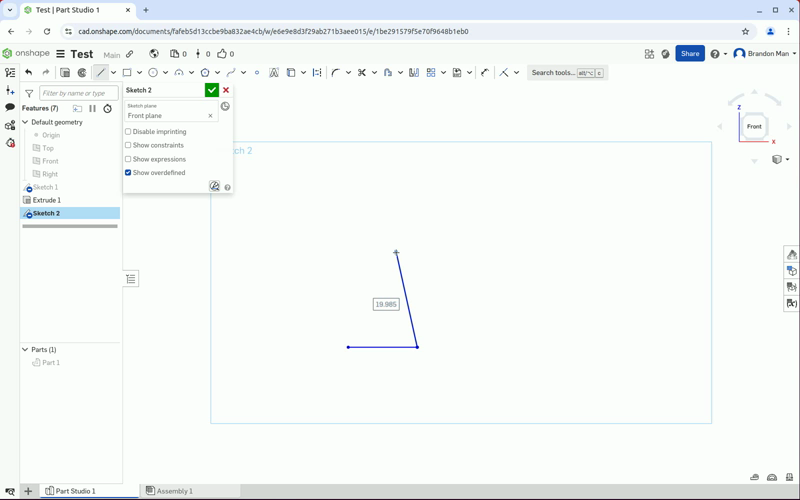
key_down(shift)
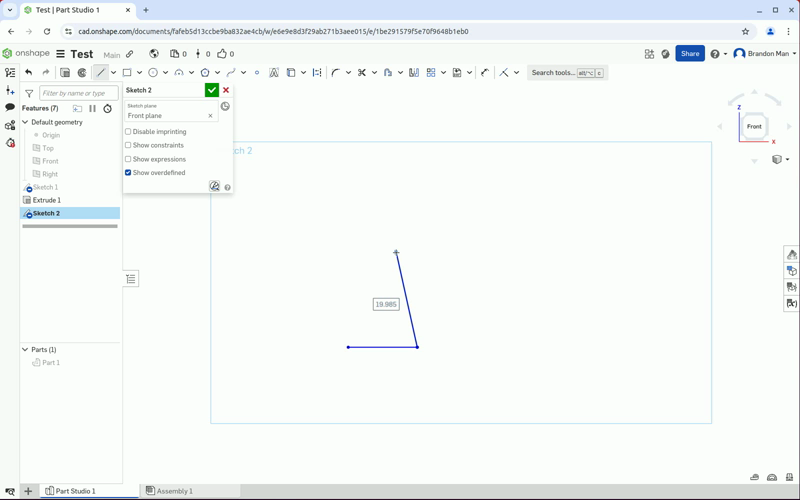
mouse_move(426, 252)
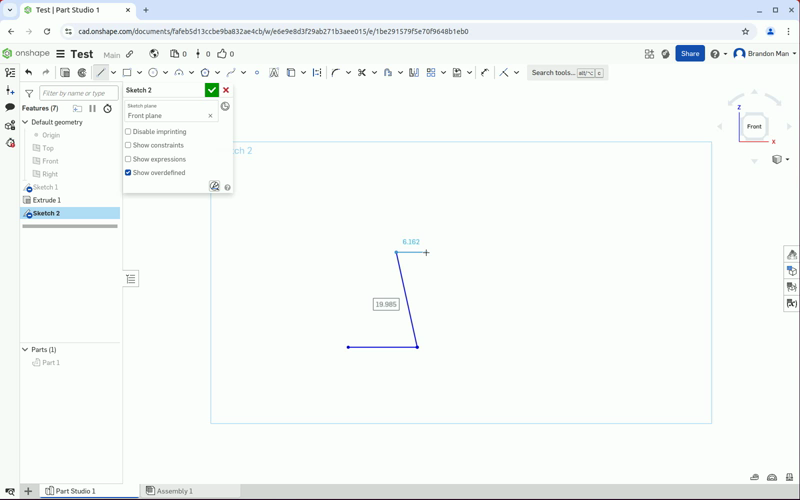
mouse_move(348, 252)
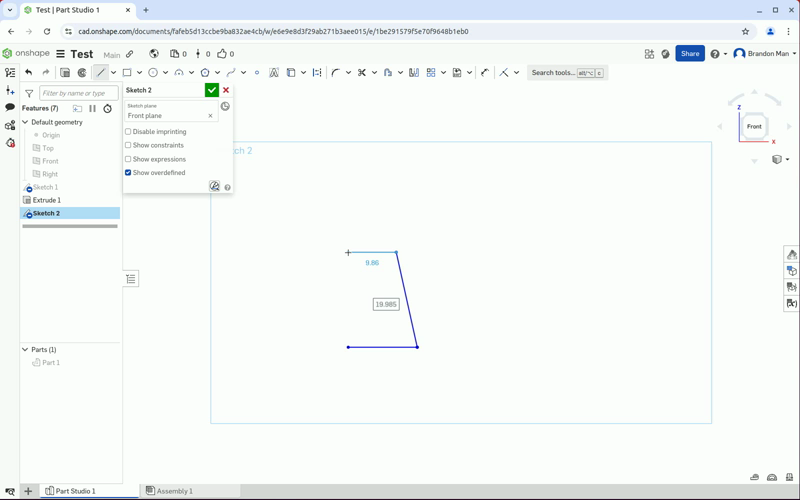
click(348, 252)
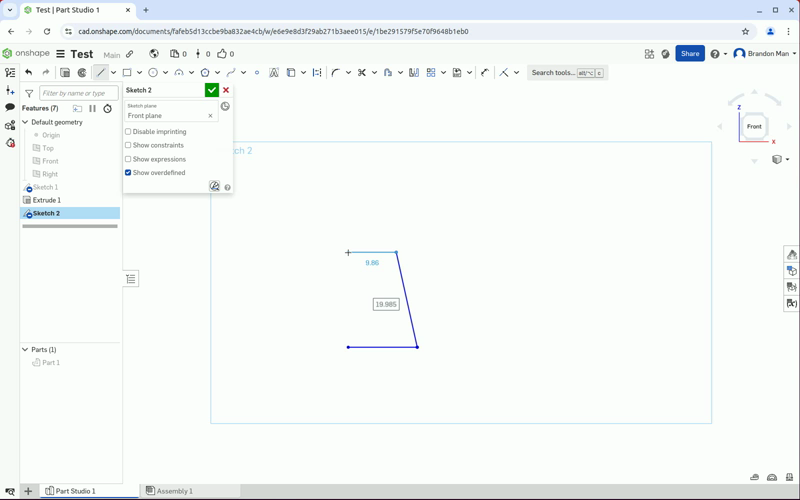
key_up(shift)
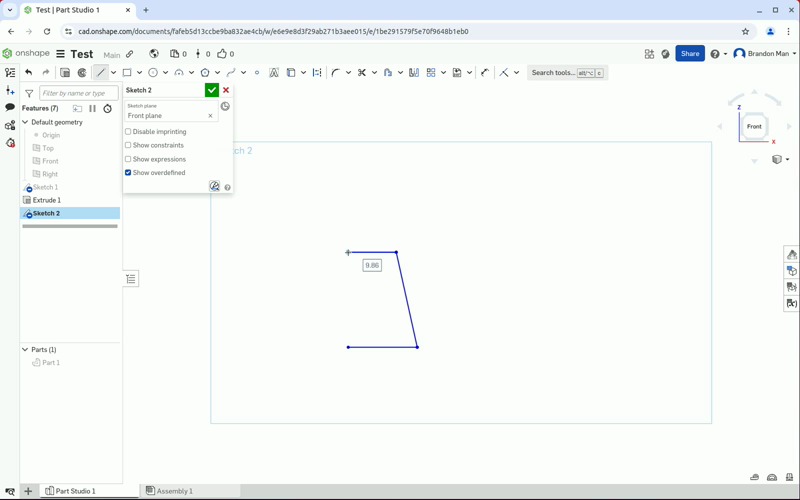
key_down(shift)
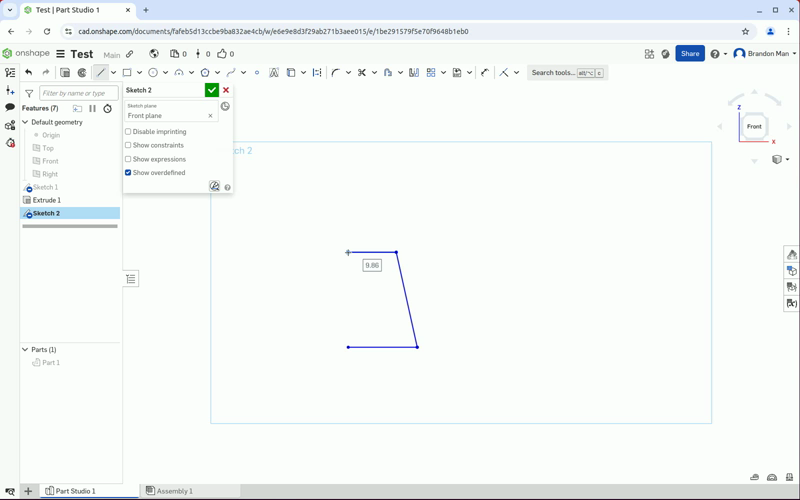
mouse_move(348, 347)
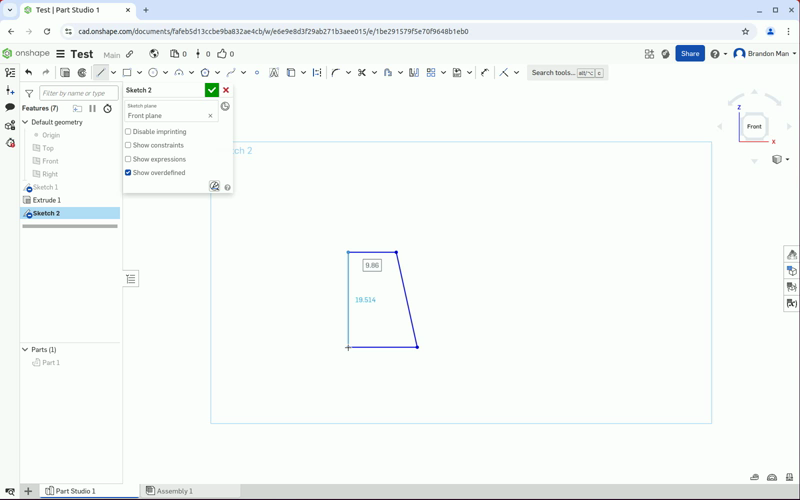
key_up(shift)
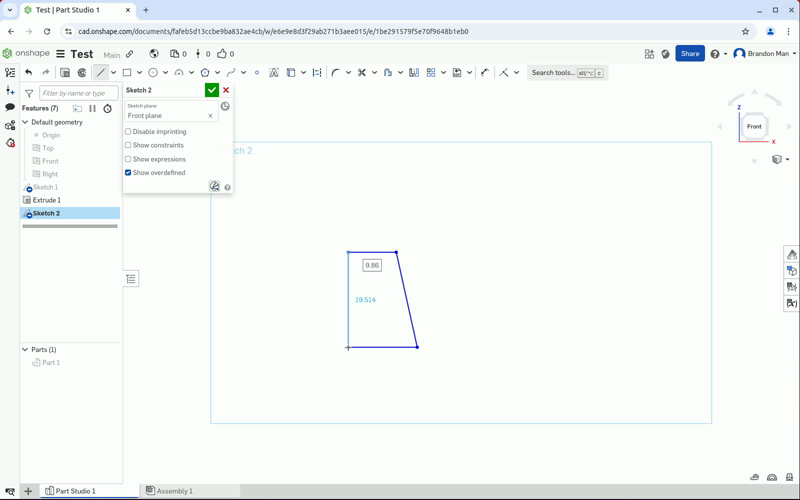
click(348, 347)
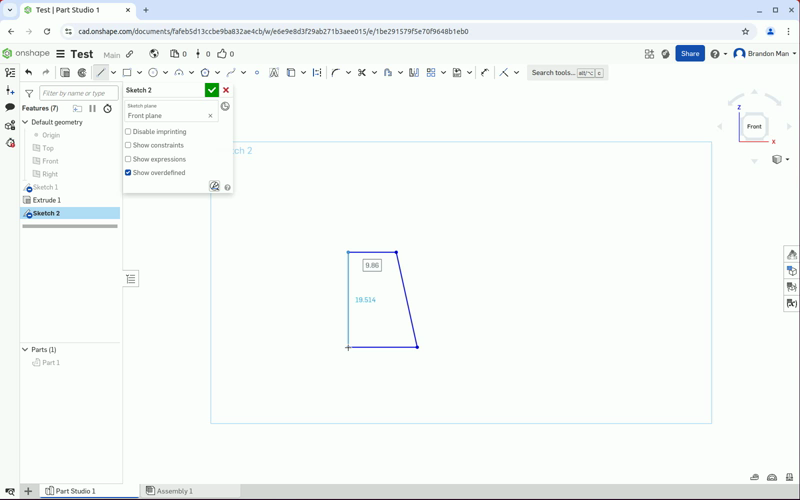
key(esc)
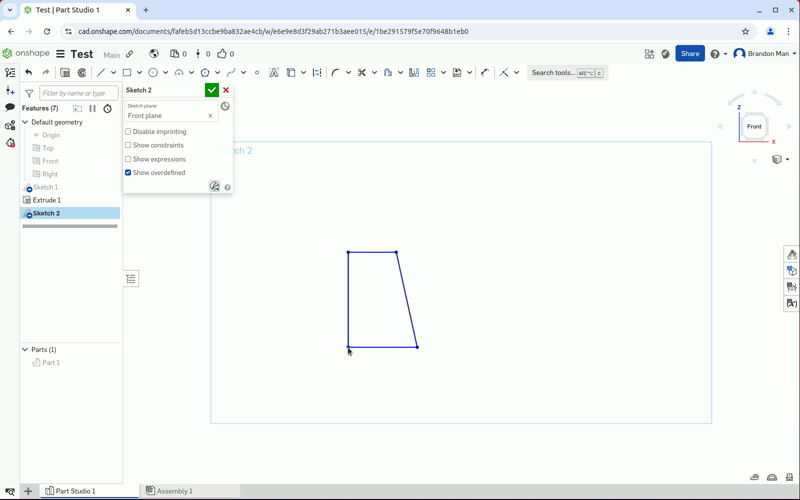
mouse_move(353, 276)
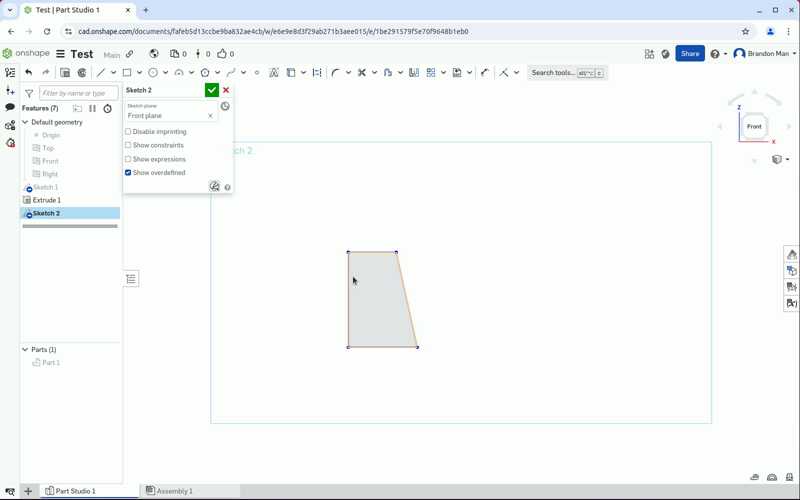
click(353, 276)
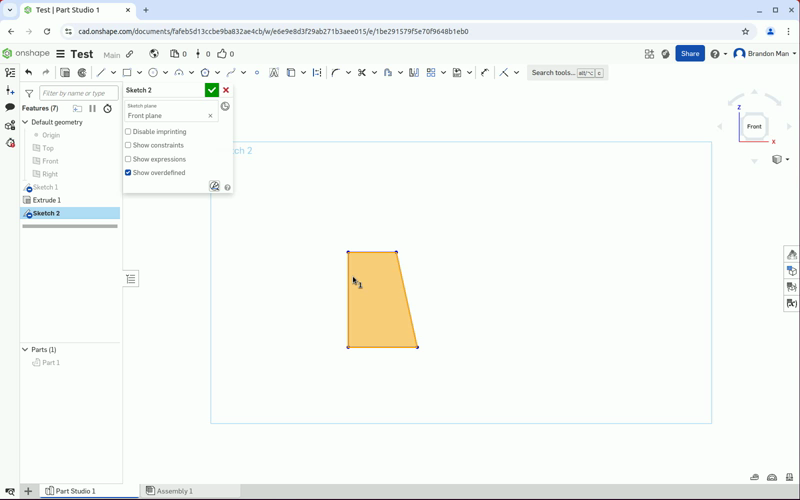
mouse_move(73, 352)
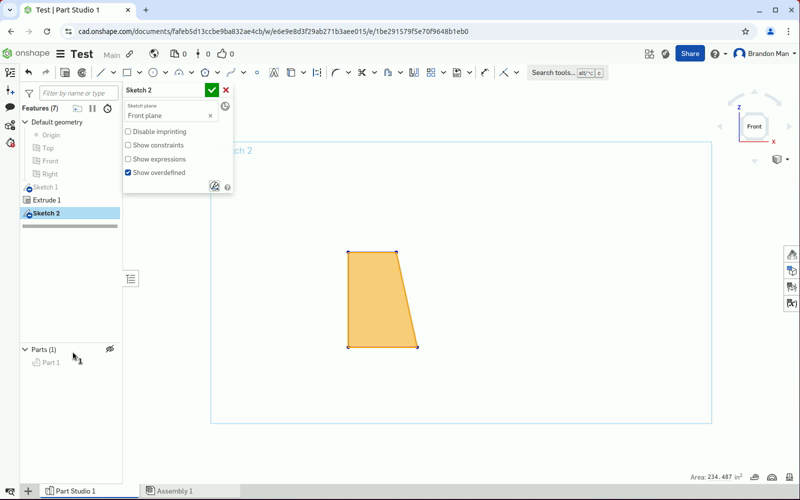
key(shift+y)
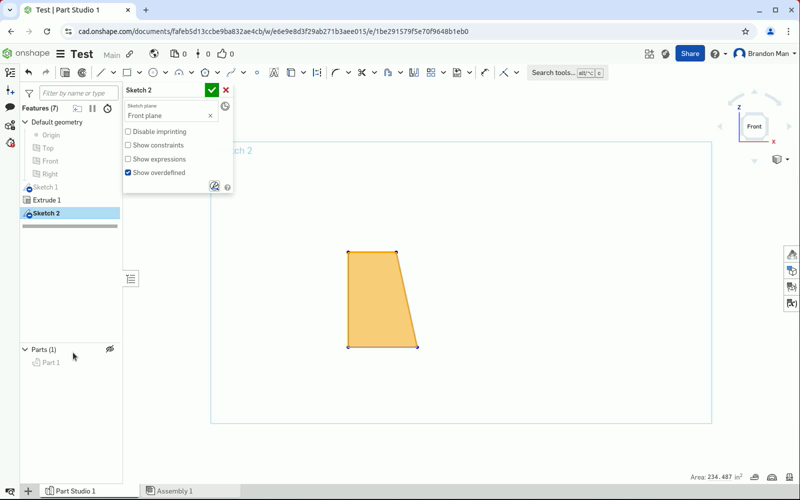
key(shift+e)
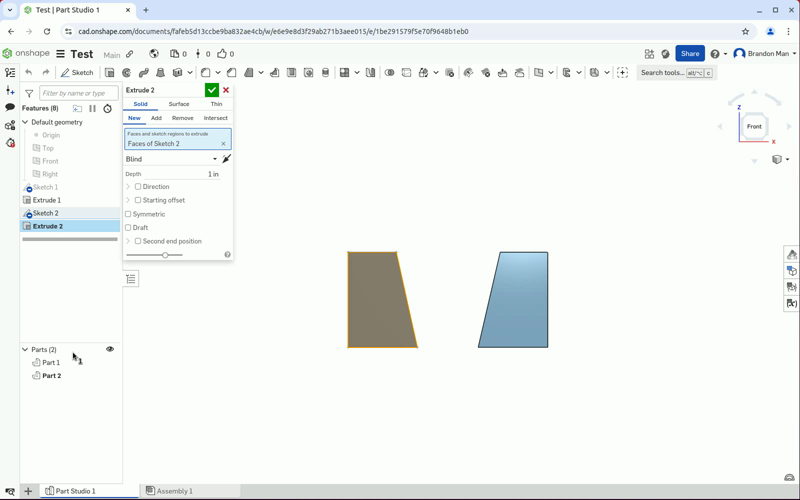
mouse_move(143, 106)
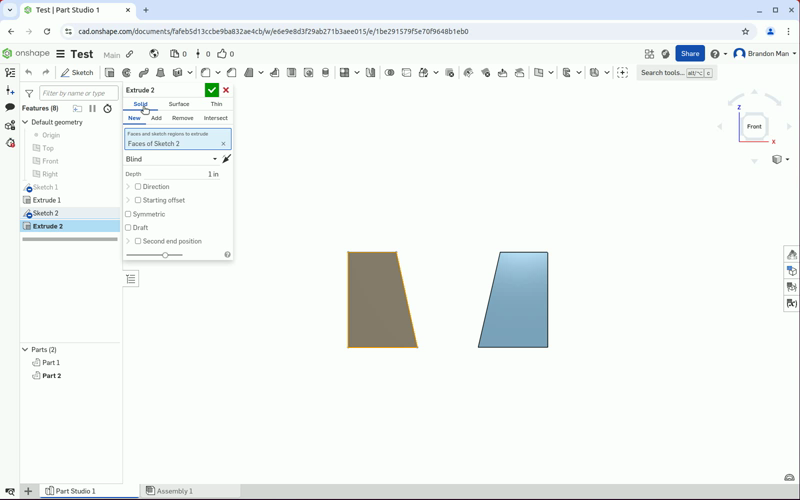
click(143, 106)
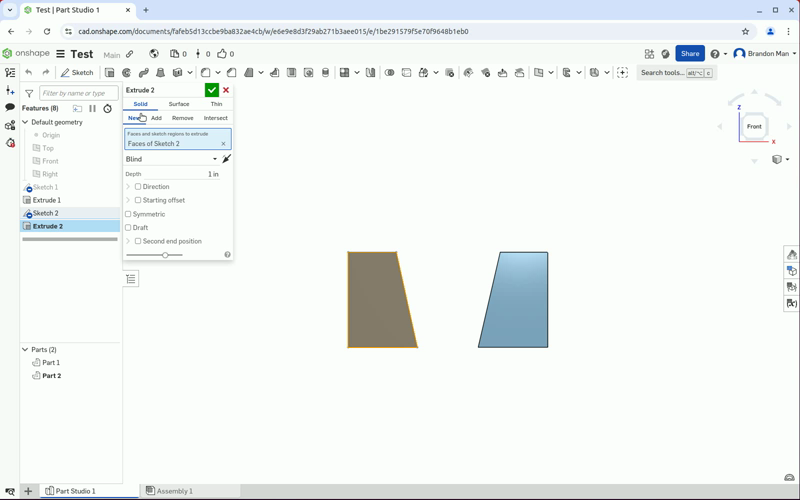
mouse_move(137, 120)
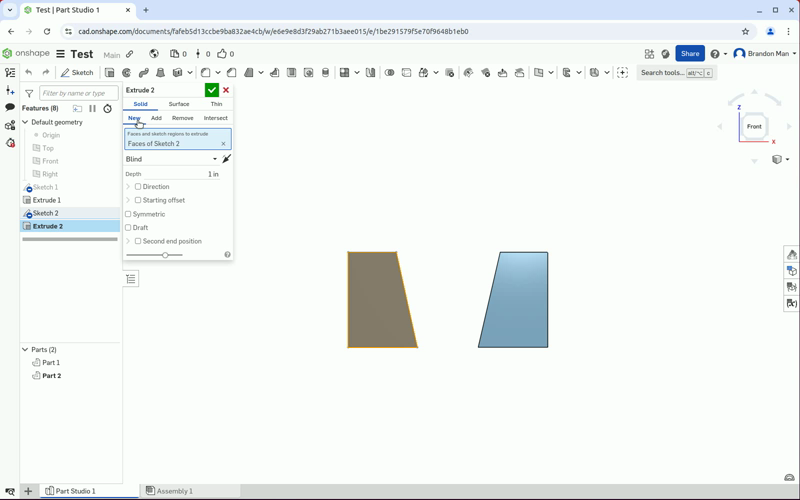
click(137, 120)
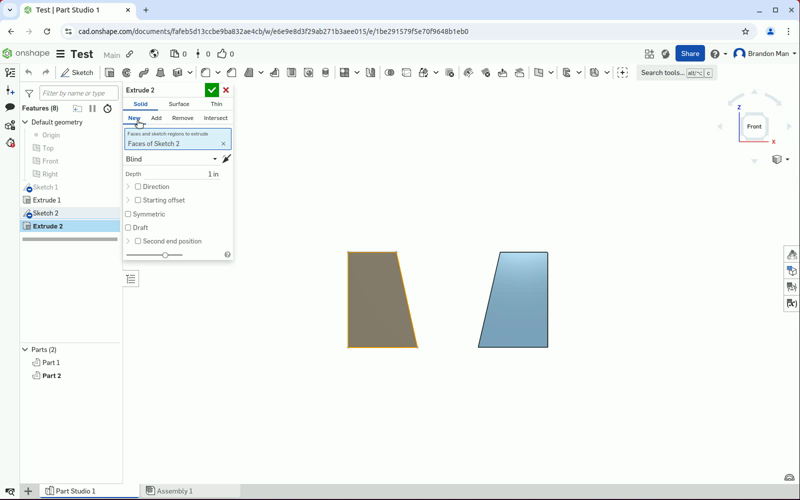
key(tab, 4)
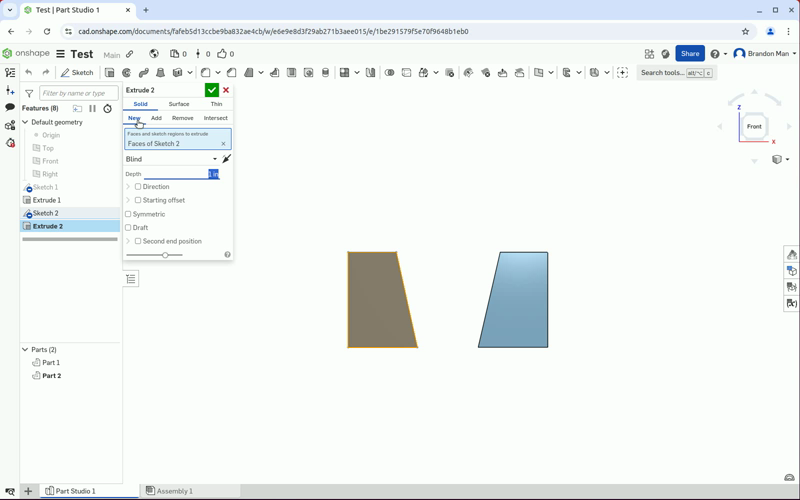
text(10.591)
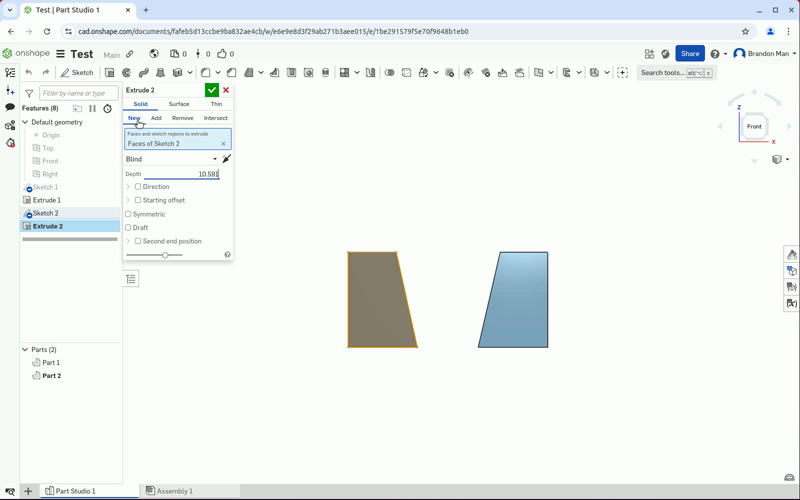
key(enter)
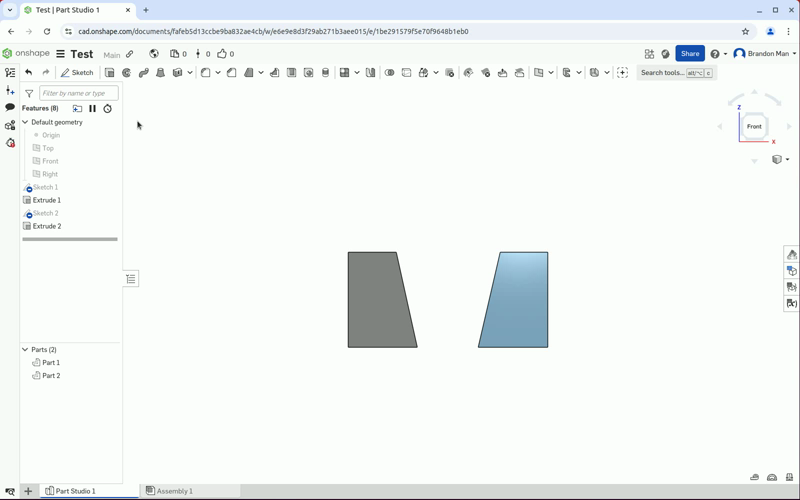
key(shift+h)
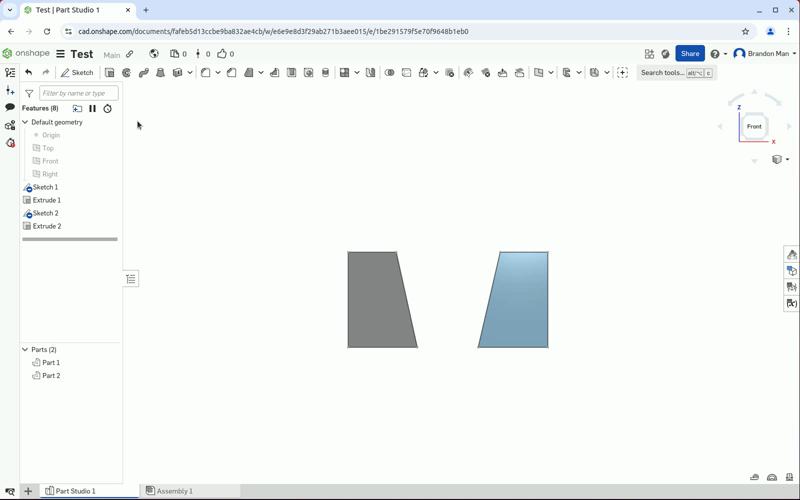
key(shift+h)
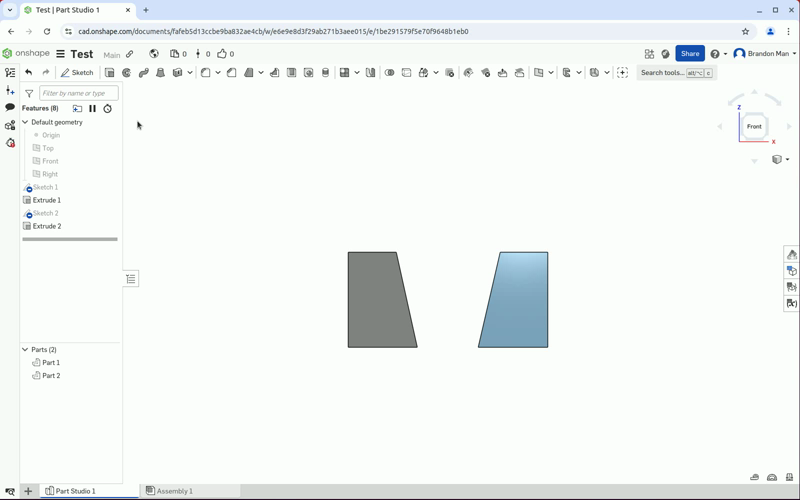
mouse_move(73, 189)
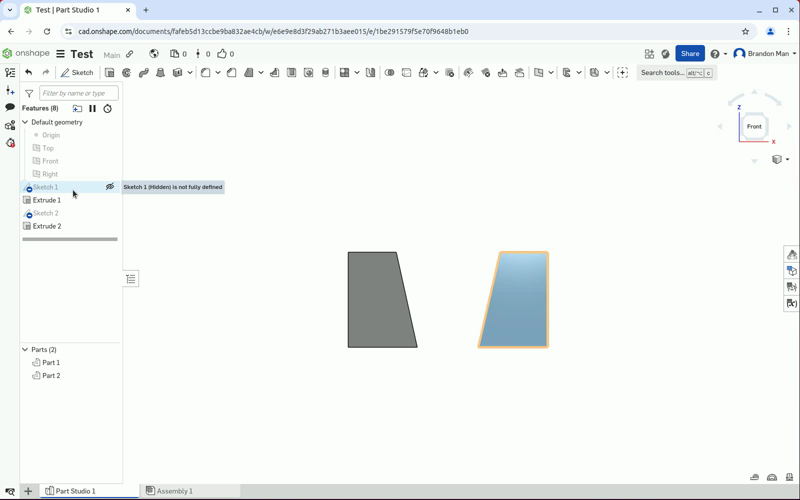
click(73, 189)
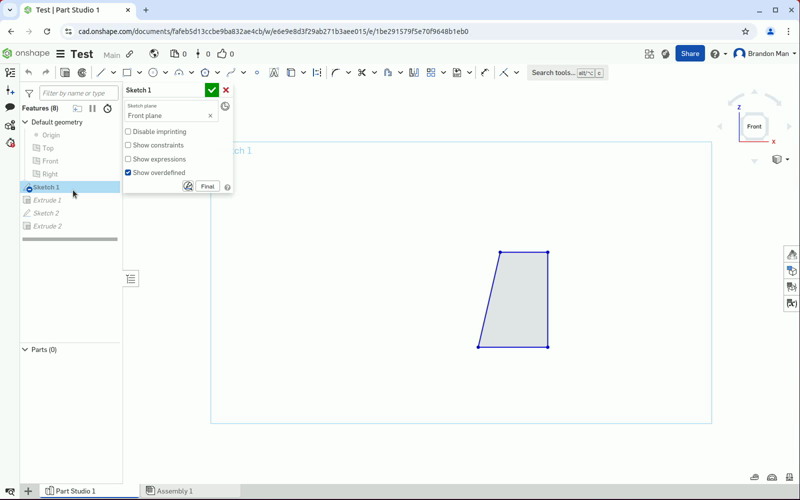
mouse_move(229, 92)
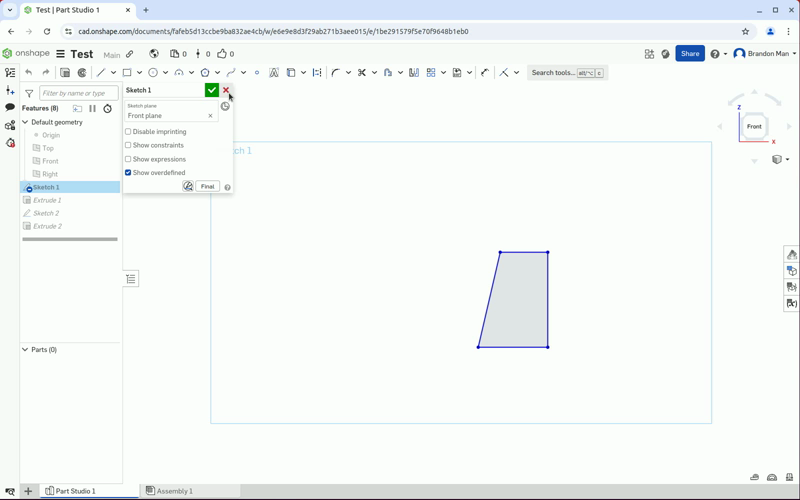
click(229, 92)
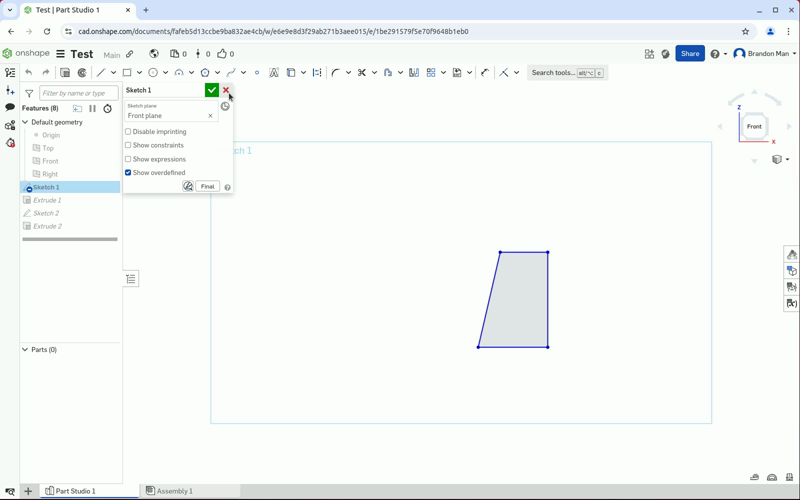
key(shift+s)
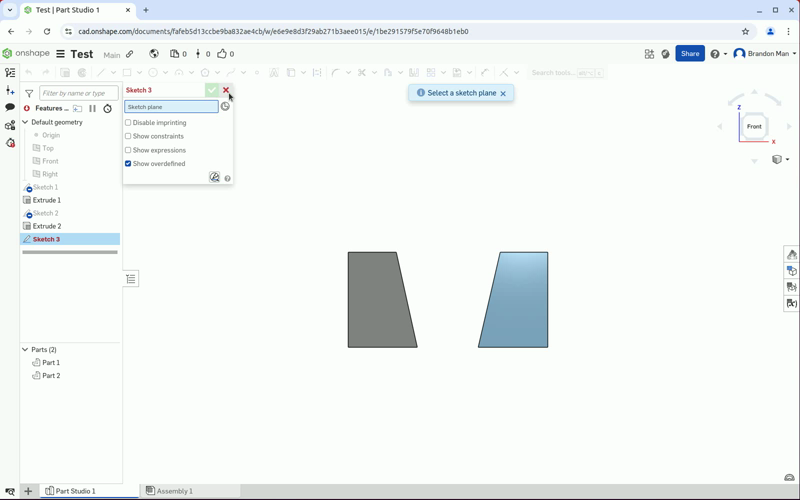
mouse_move(73, 163)
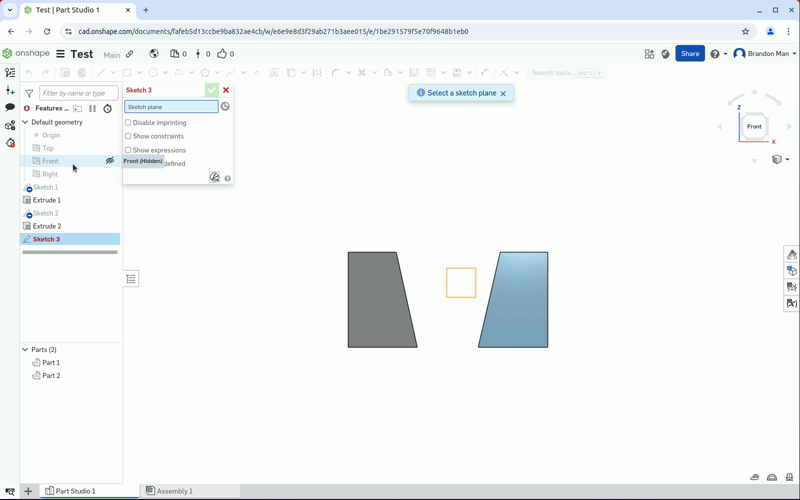
click(73, 163)
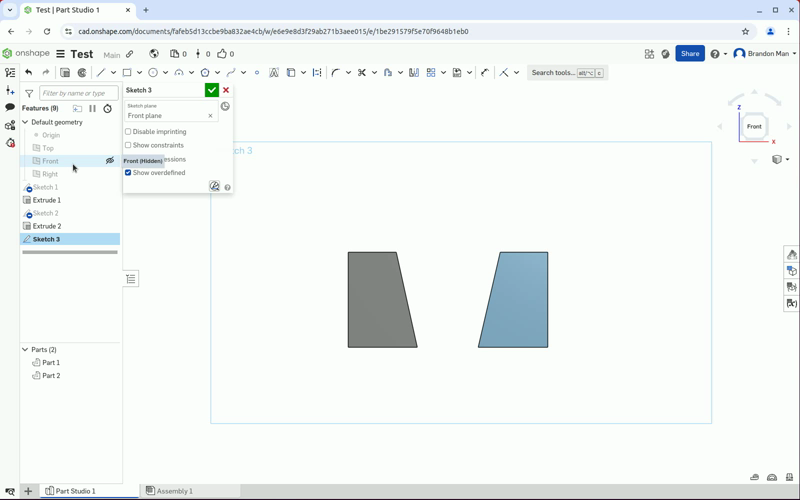
mouse_move(73, 352)
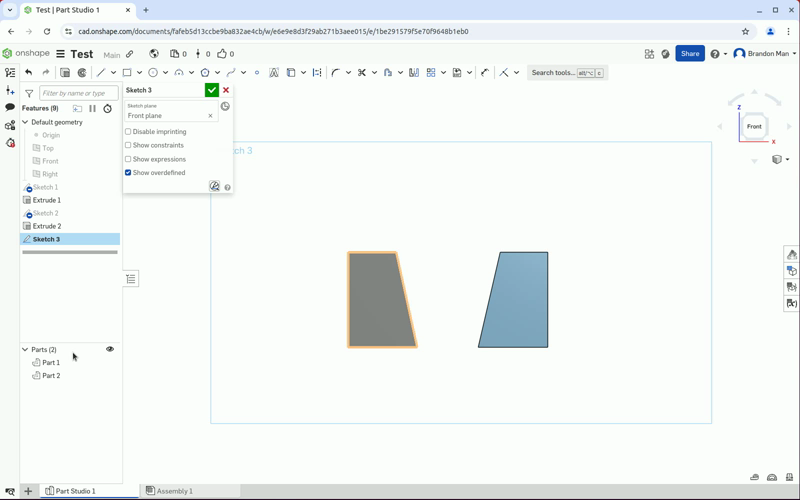
key(y)
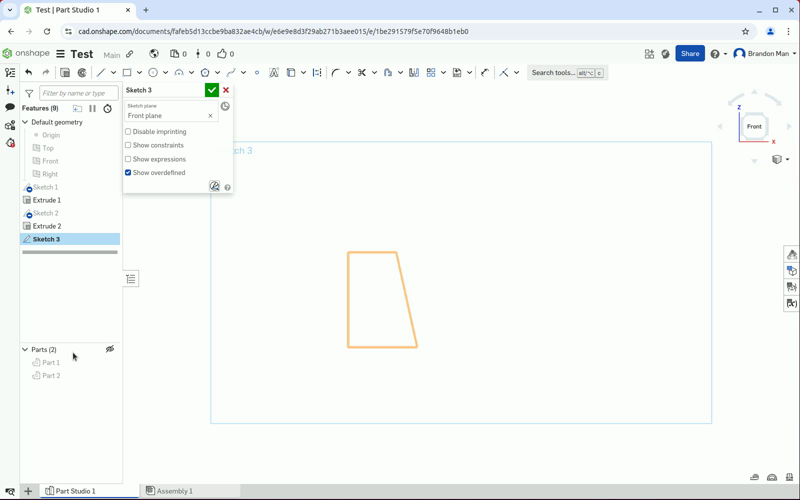
key(l)
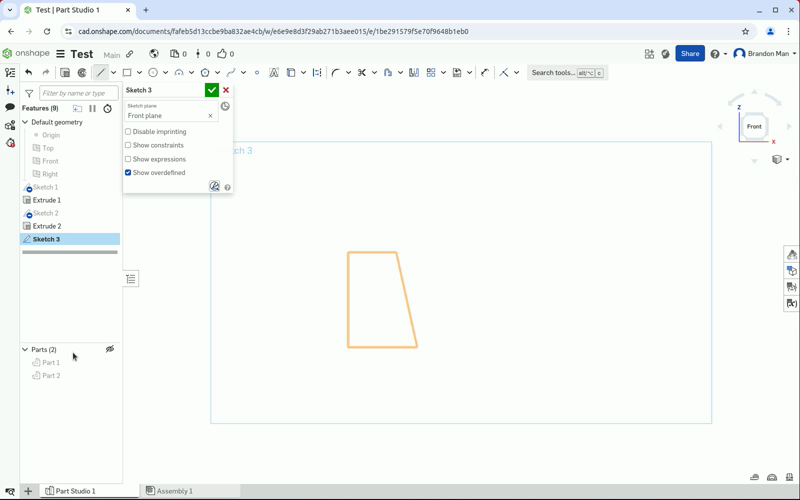
key_down(shift)
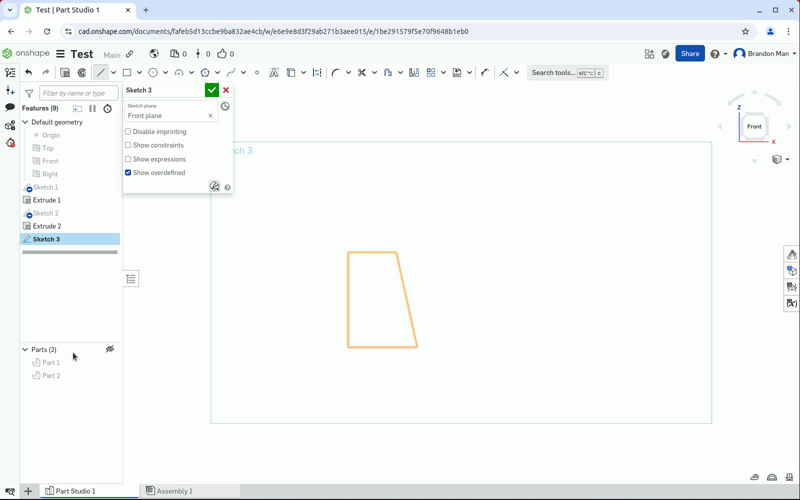
mouse_move(396, 252)
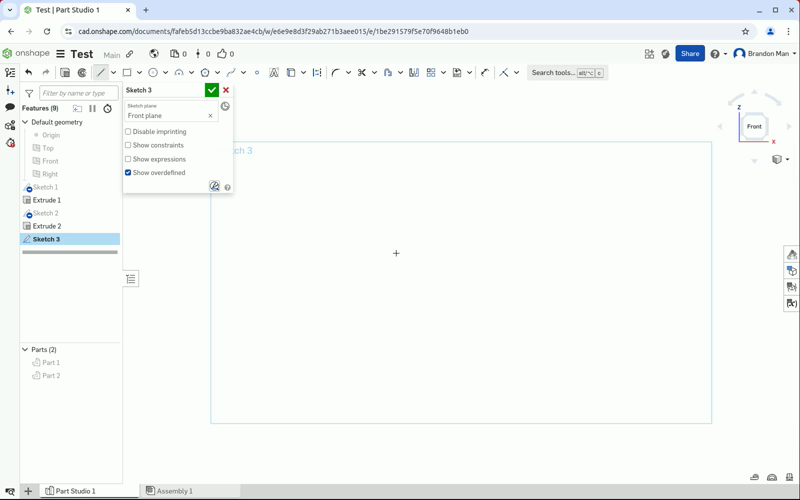
click(396, 252)
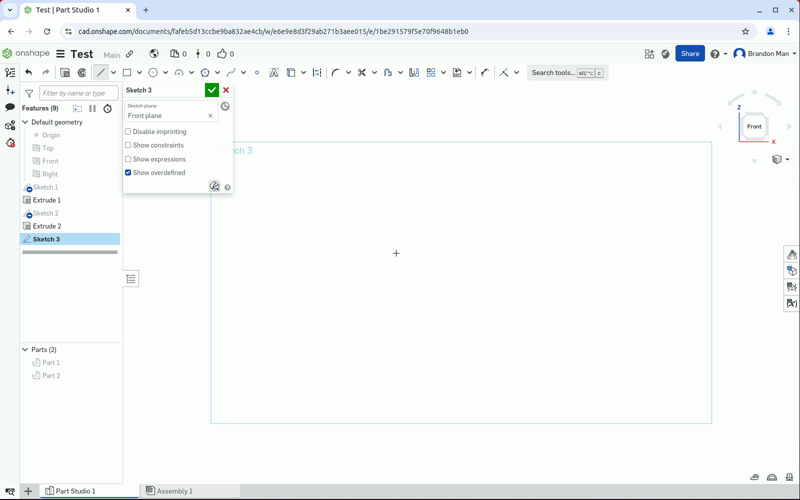
key_up(shift)
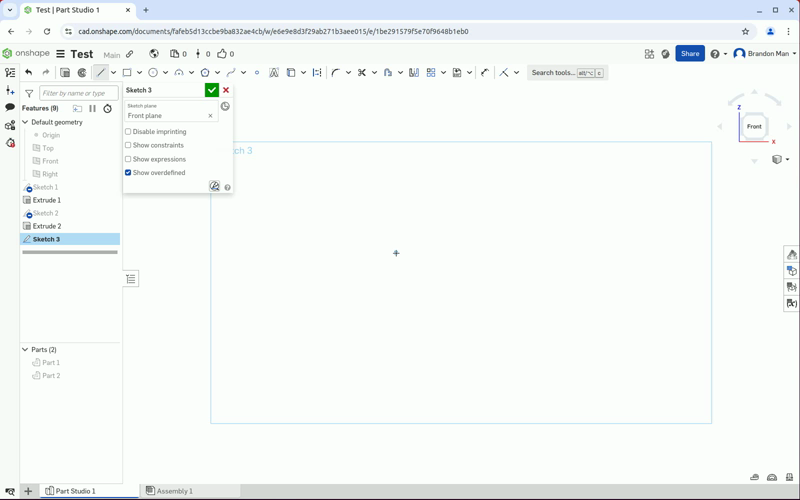
key_down(shift)
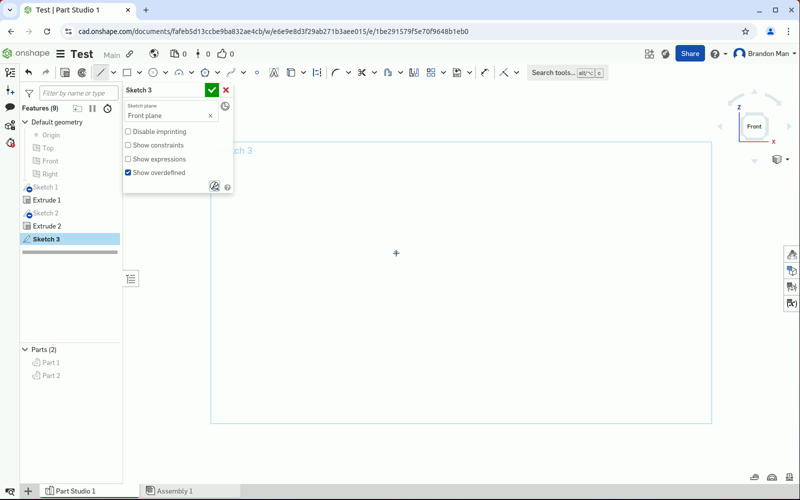
mouse_move(418, 348)
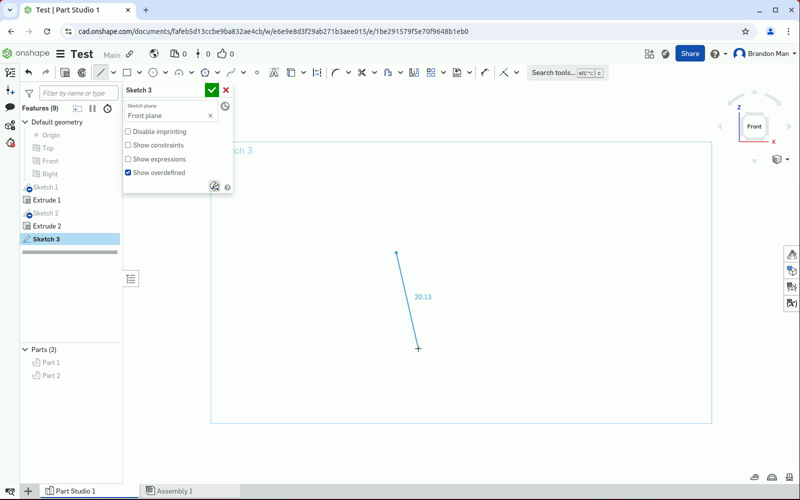
click(418, 348)
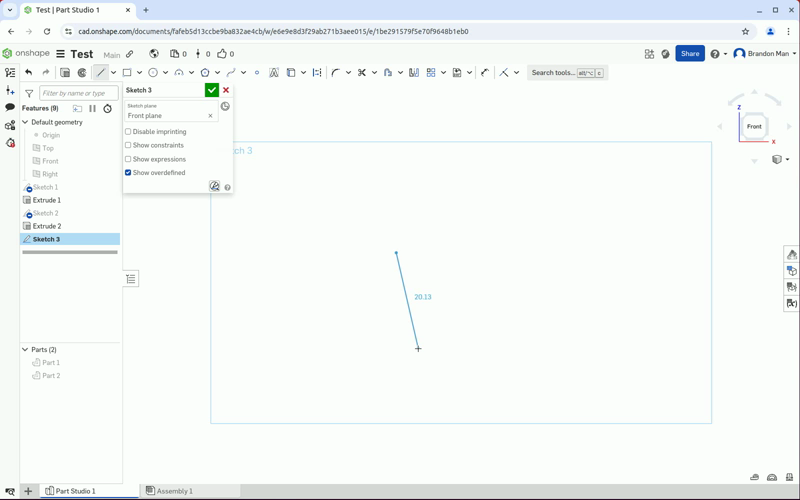
key_up(shift)
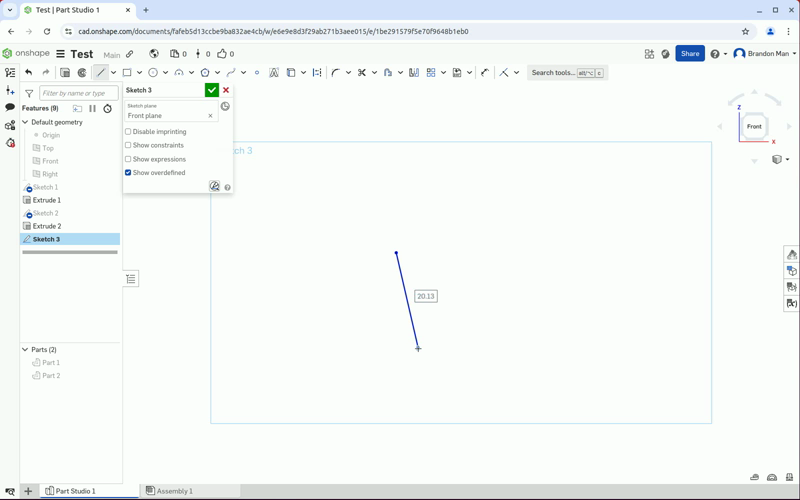
key_down(shift)
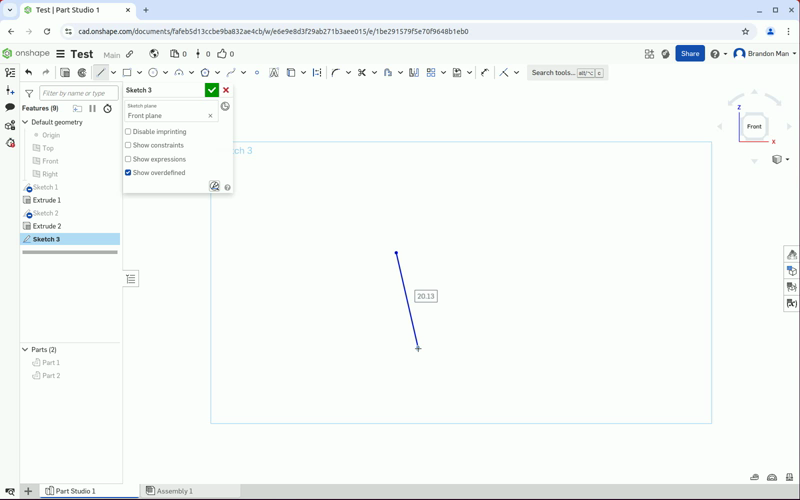
mouse_move(478, 348)
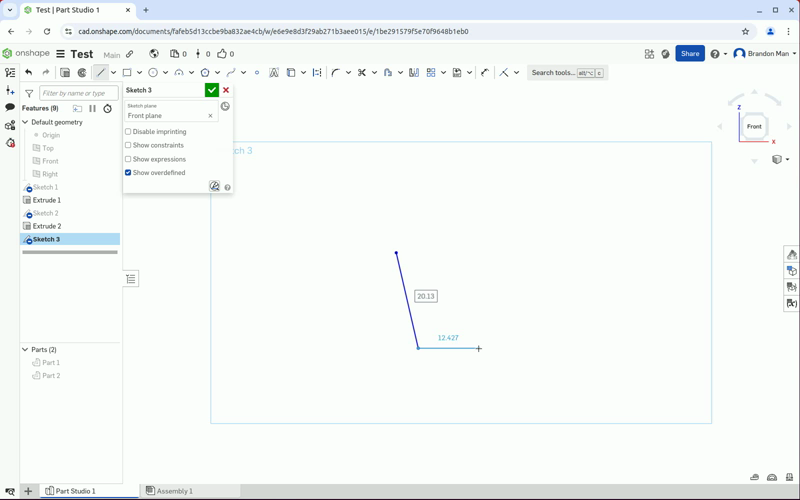
click(478, 348)
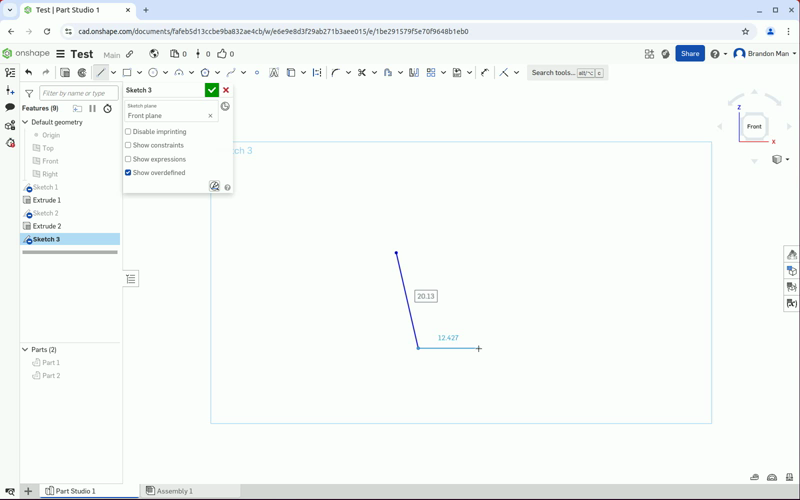
key_up(shift)
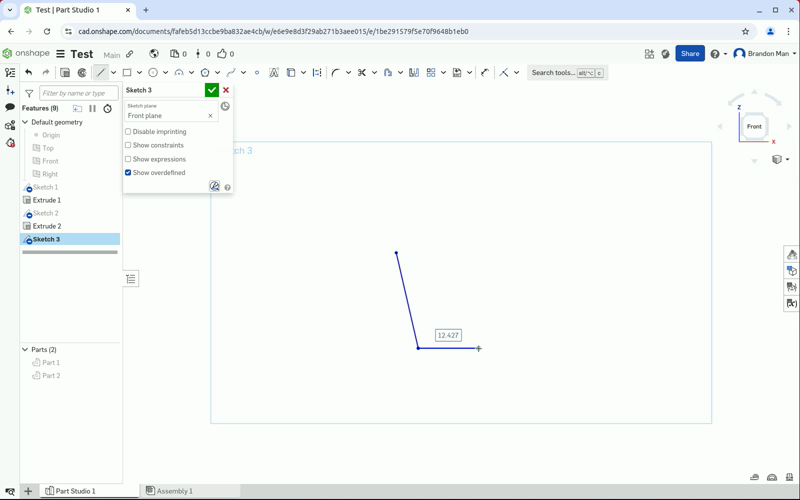
key_down(shift)
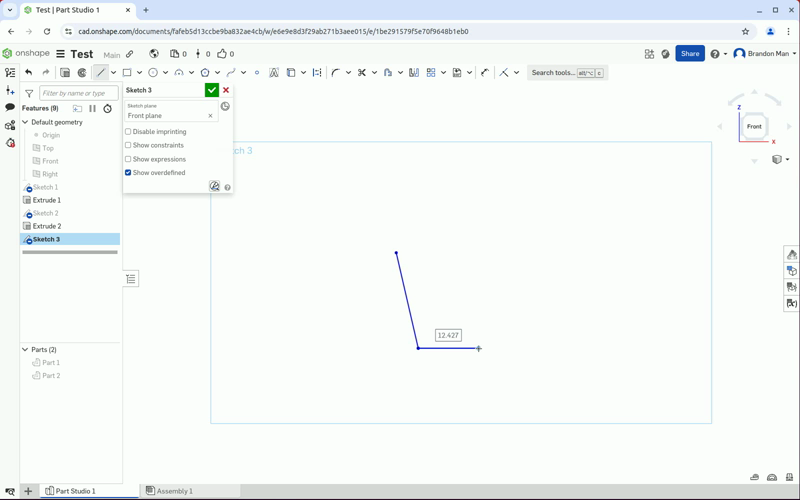
mouse_move(500, 252)
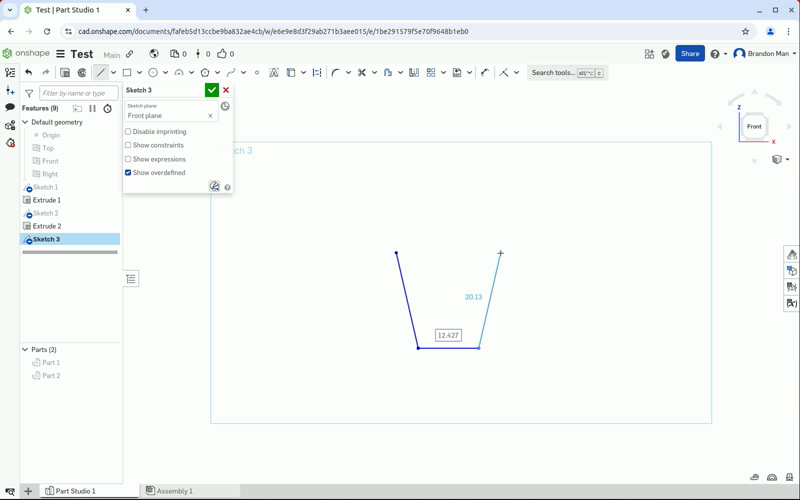
click(500, 252)
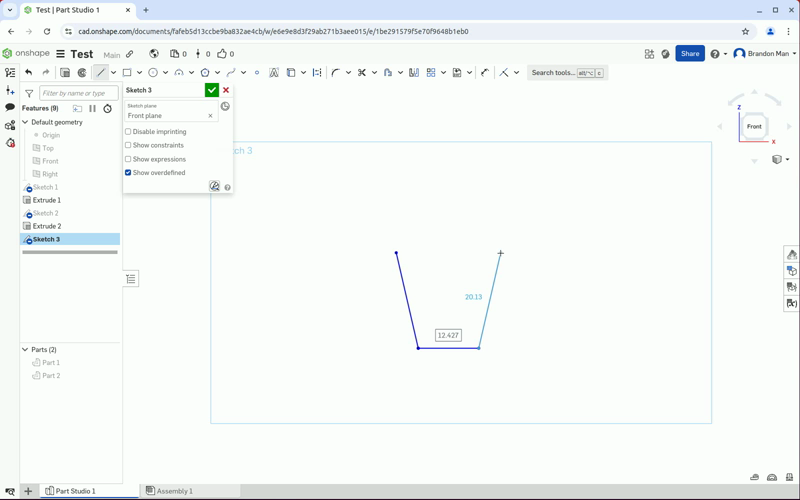
key_up(shift)
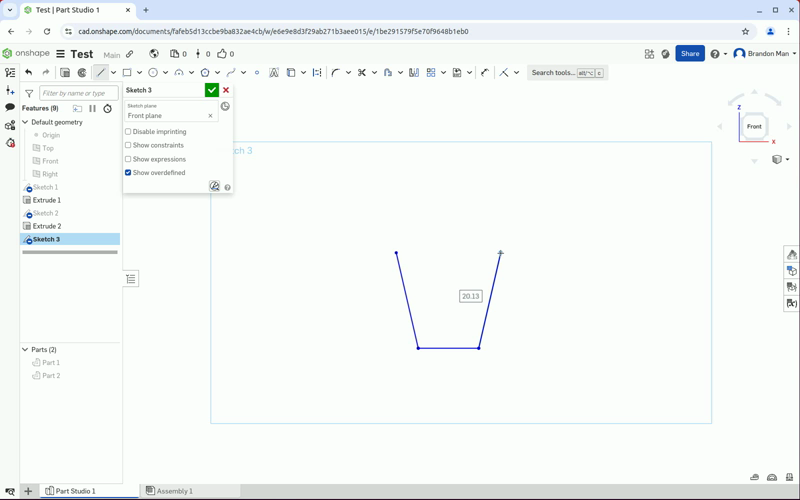
key_down(shift)
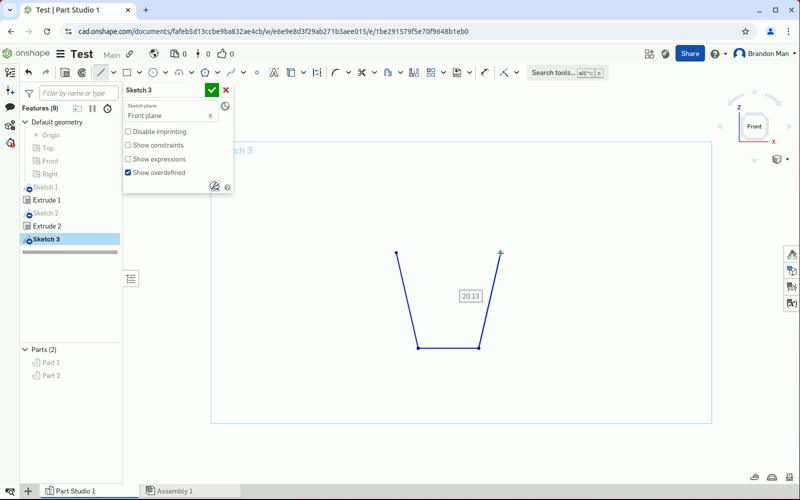
mouse_move(396, 252)
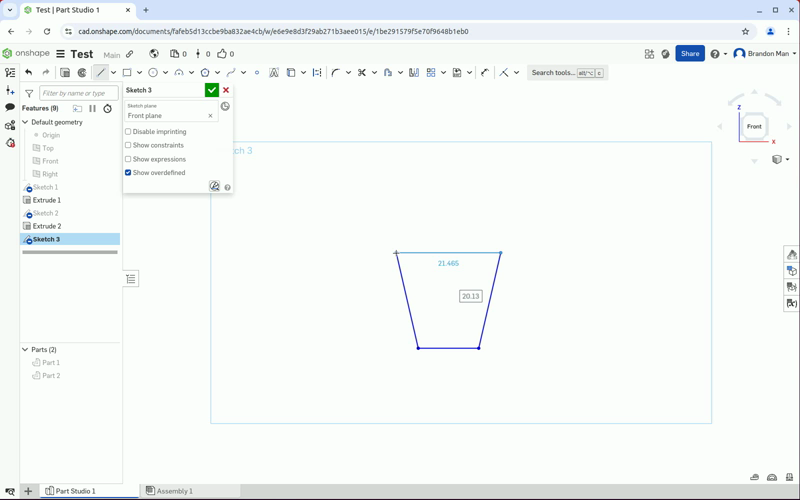
key_up(shift)
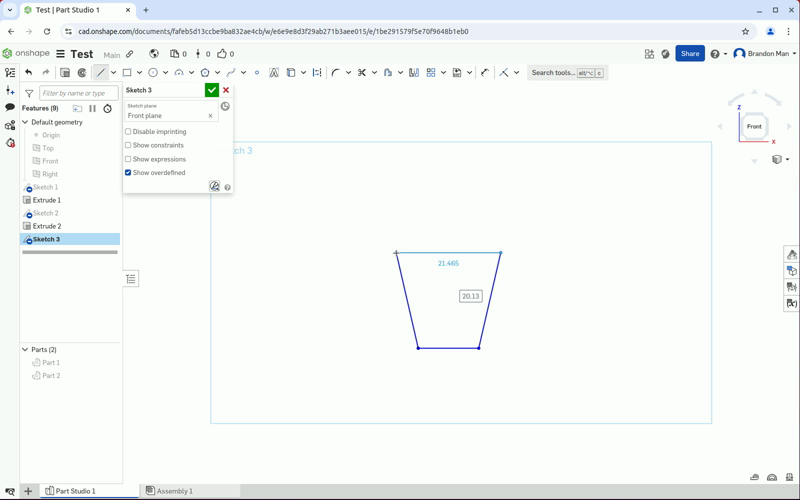
click(396, 252)
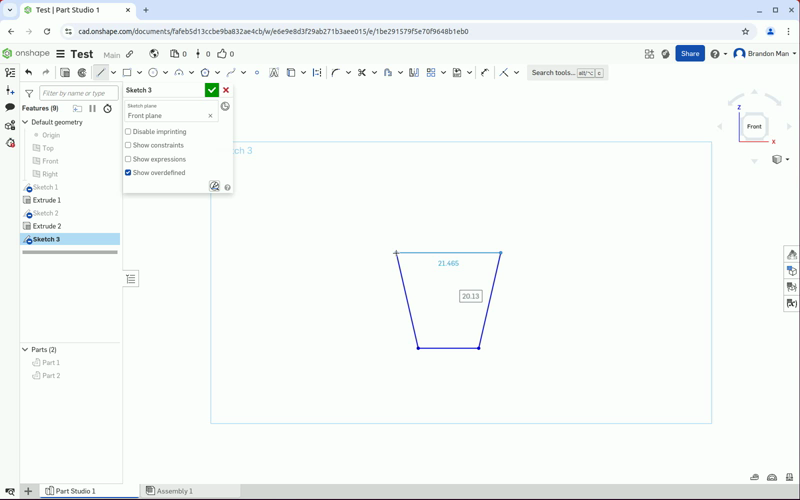
key(esc)
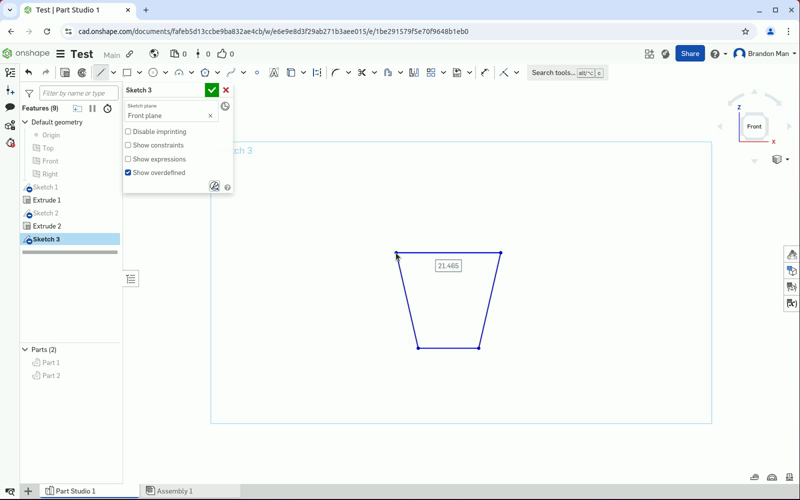
mouse_move(471, 258)
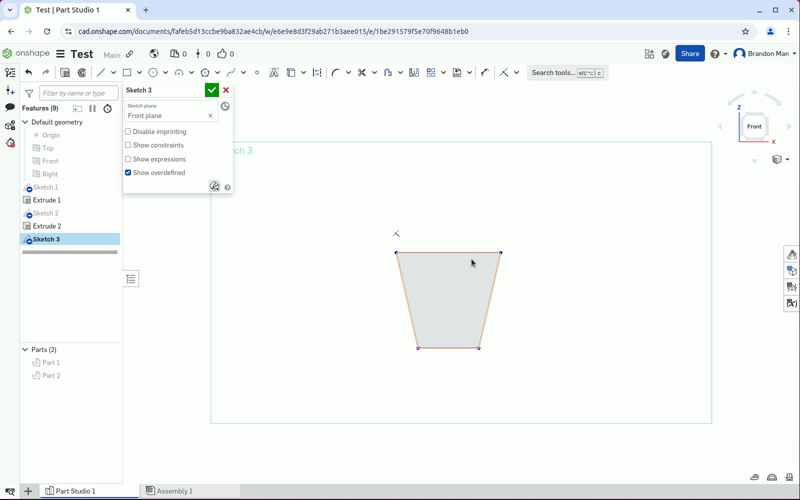
click(471, 258)
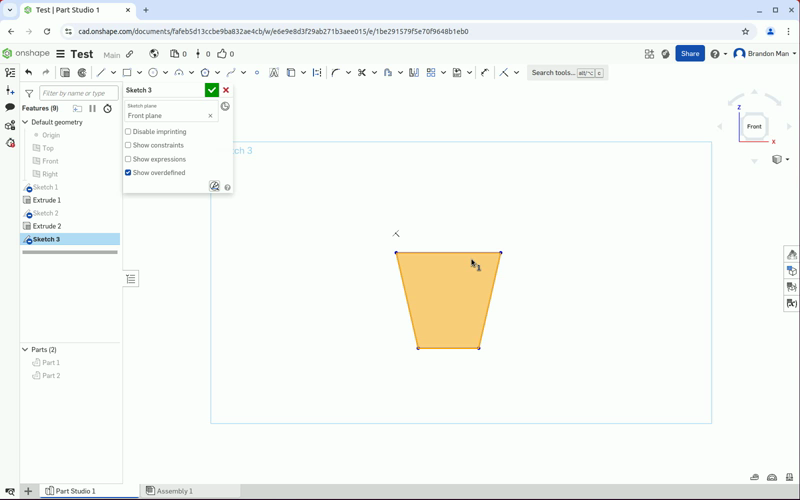
mouse_move(73, 352)
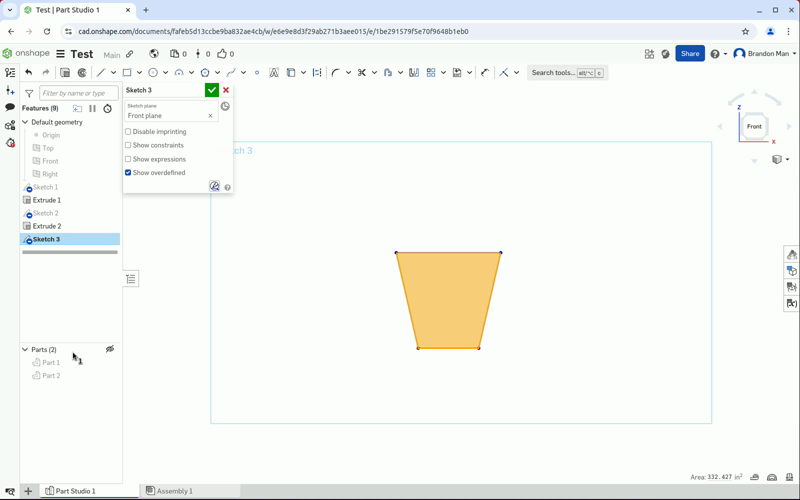
key(shift+y)
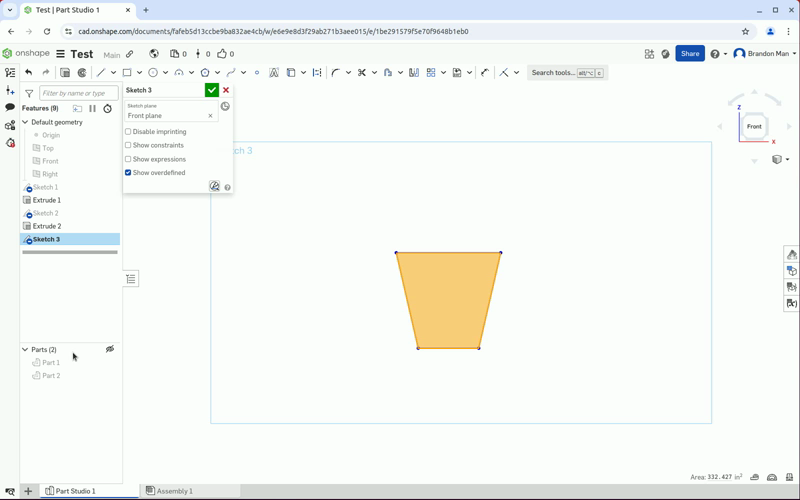
key(shift+e)
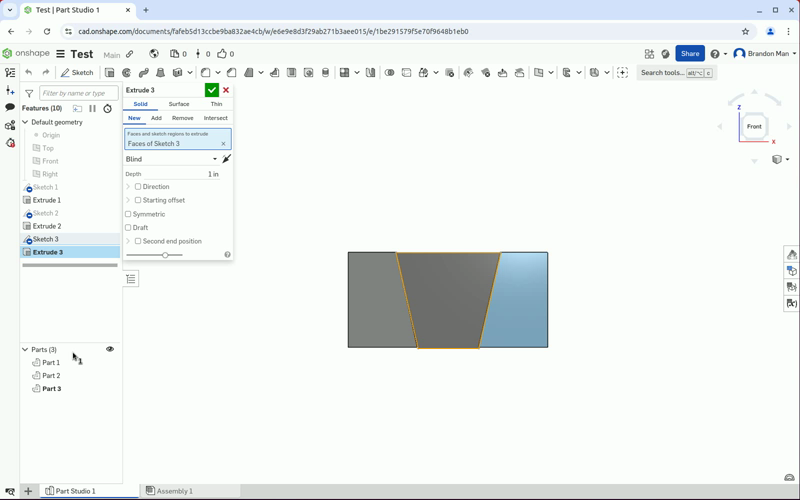
mouse_move(143, 106)
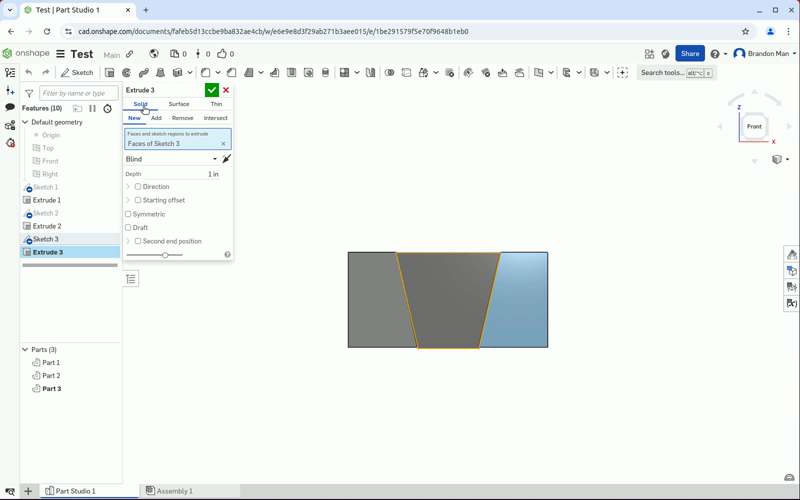
click(143, 106)
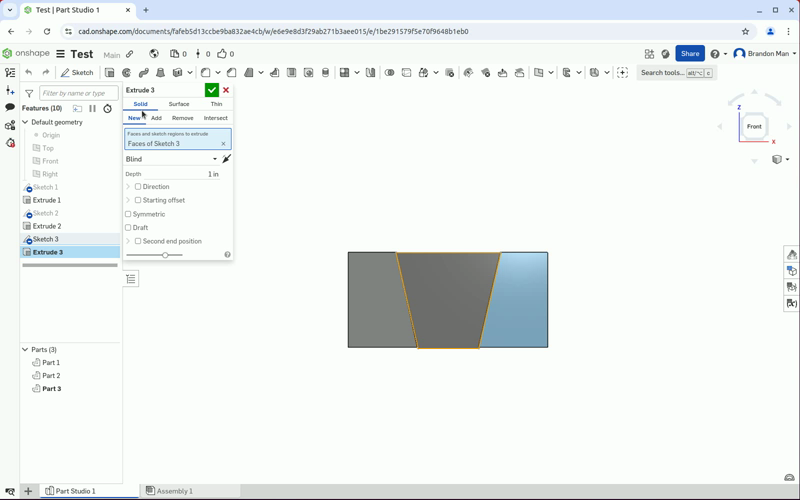
mouse_move(137, 120)
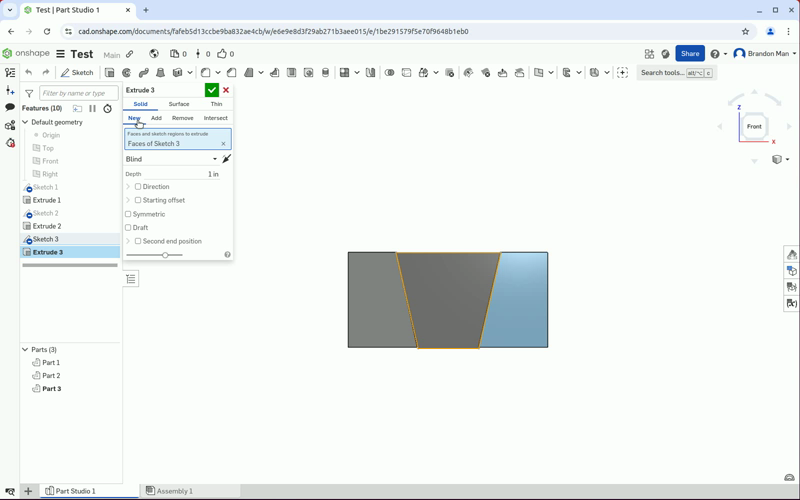
click(137, 120)
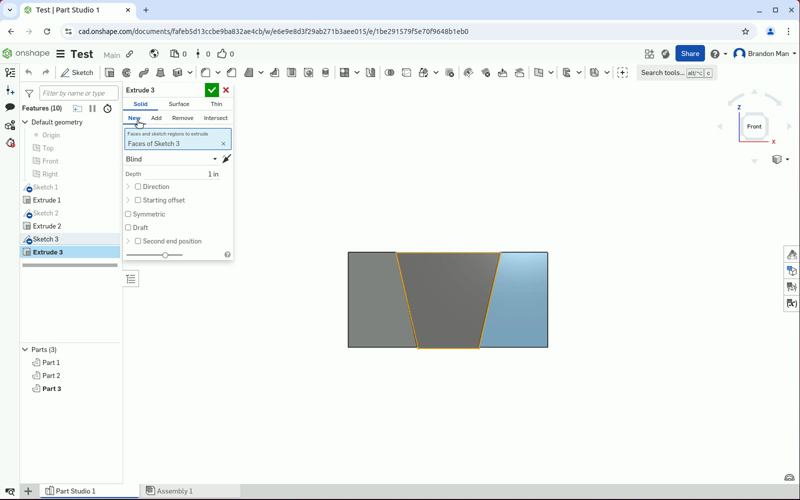
key(tab, 4)
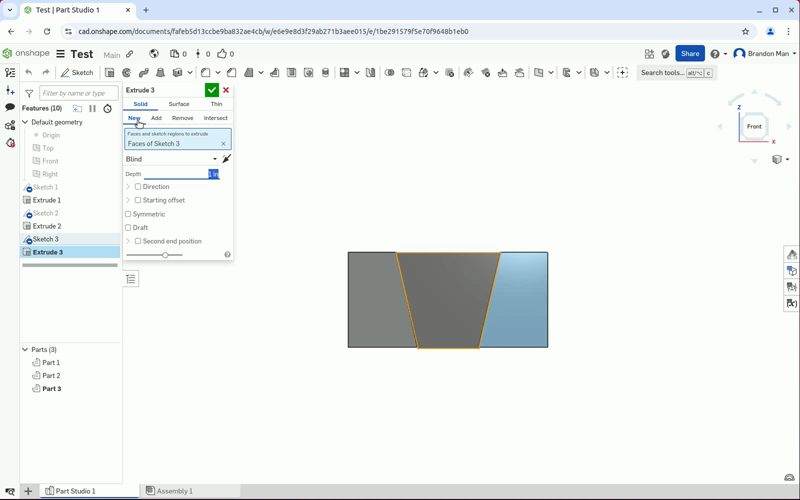
text(5.296)
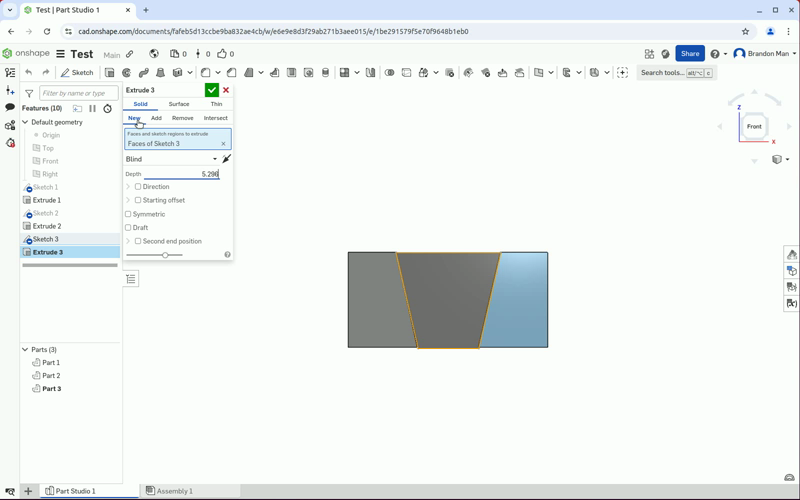
key(enter)
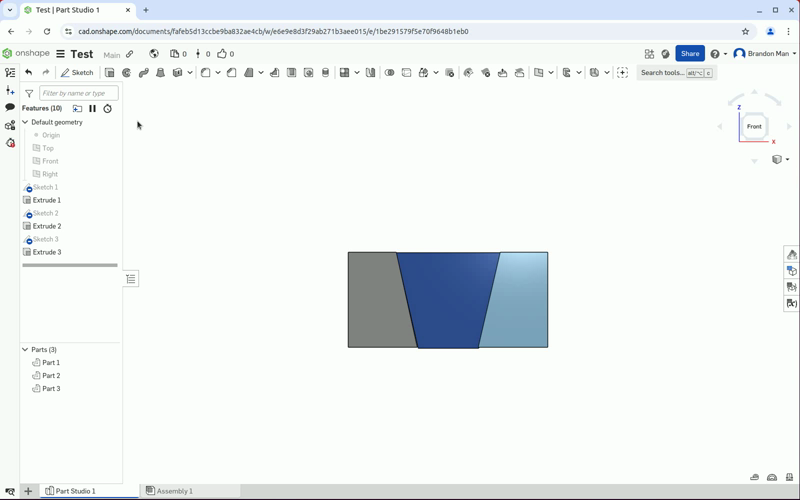
key(shift+h)
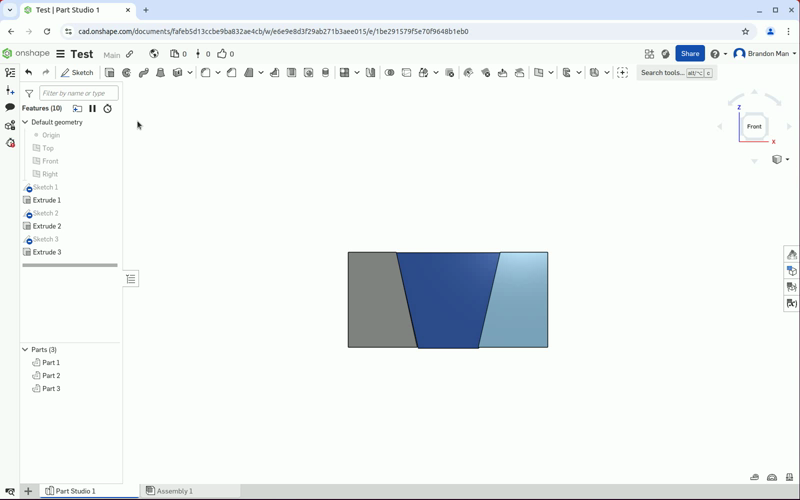
key(shift+h)
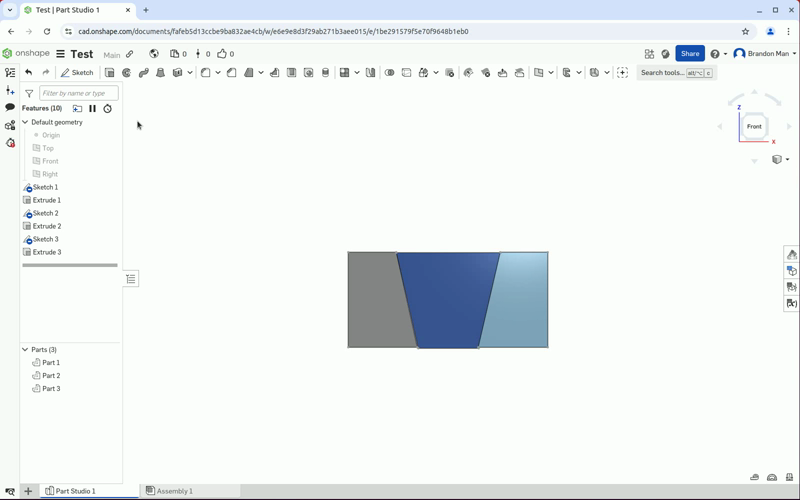
key(shift+7)
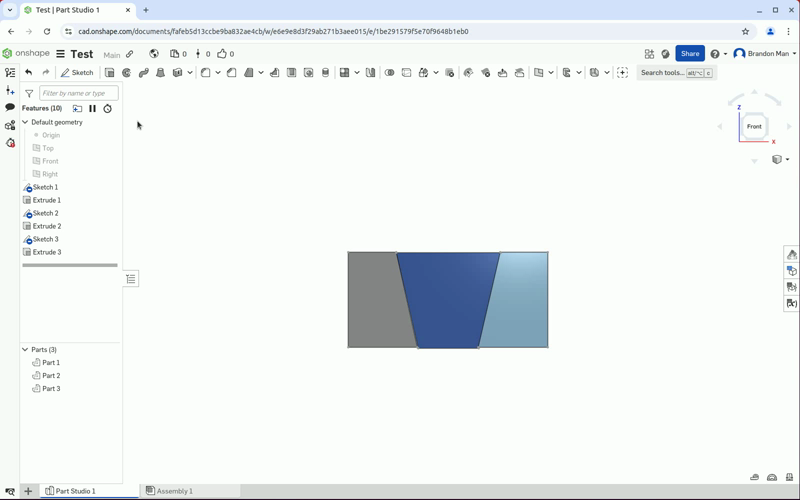
key(left, 2)
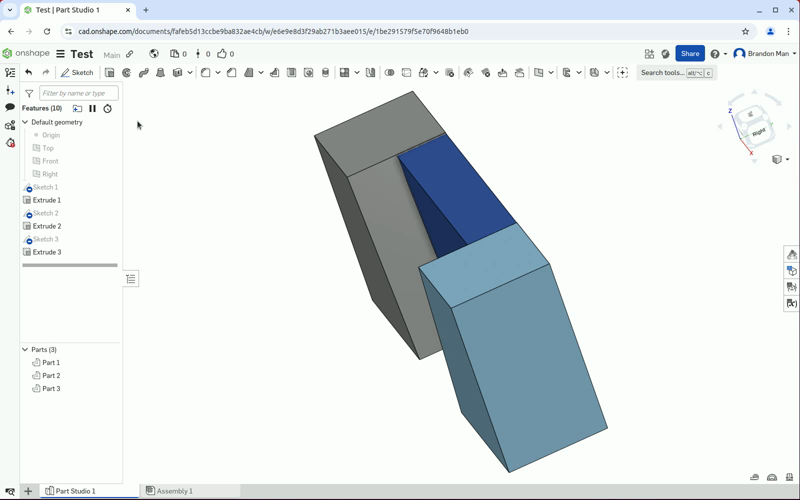
key(down, 2)
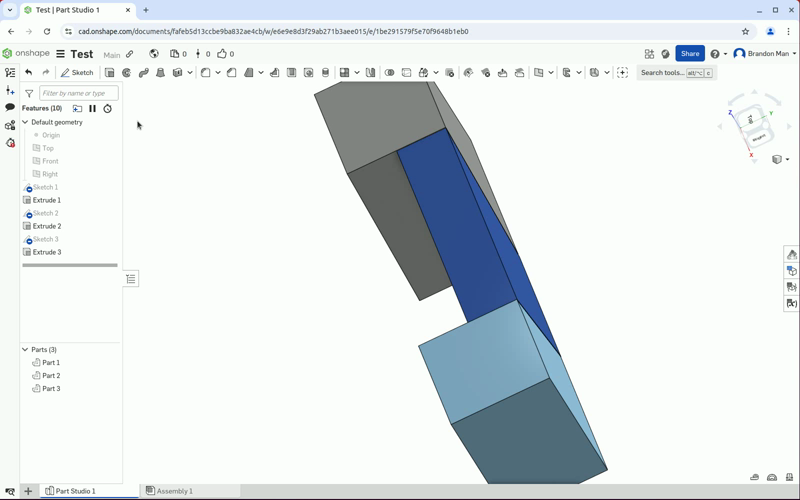
key(up, 2)
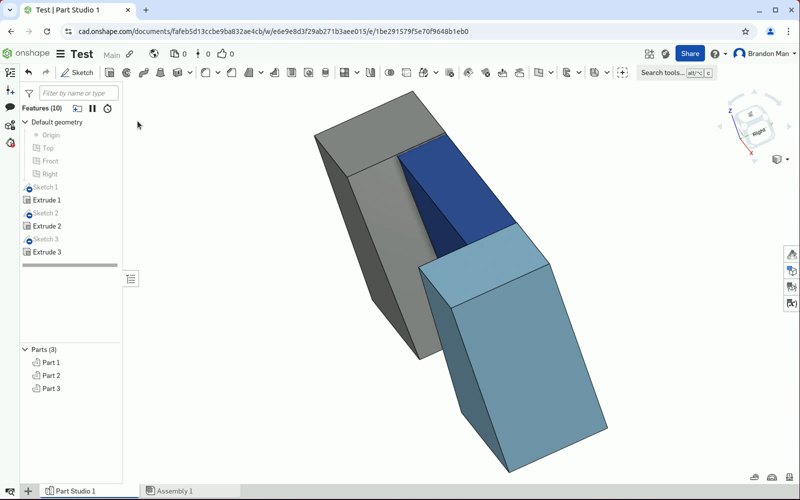
key(right, 2)
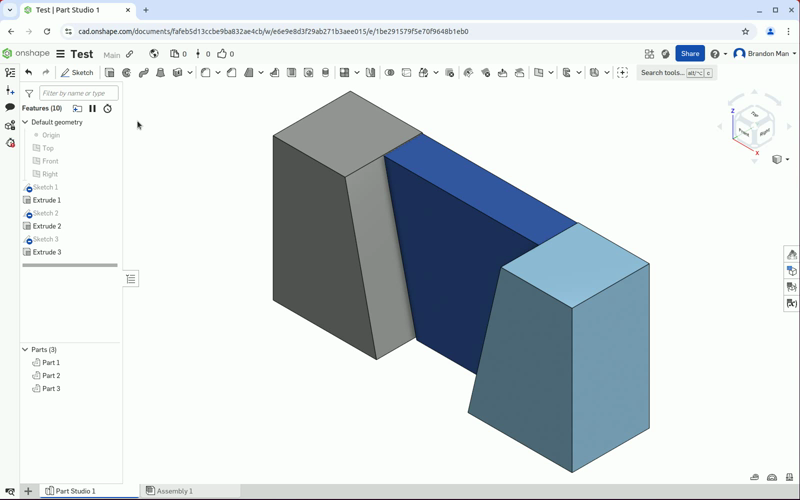
mouse_move(73, 189)
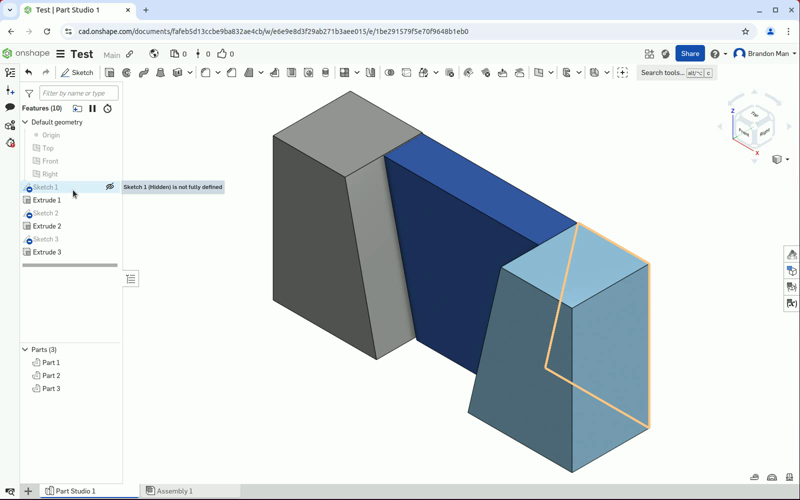
click(73, 189)